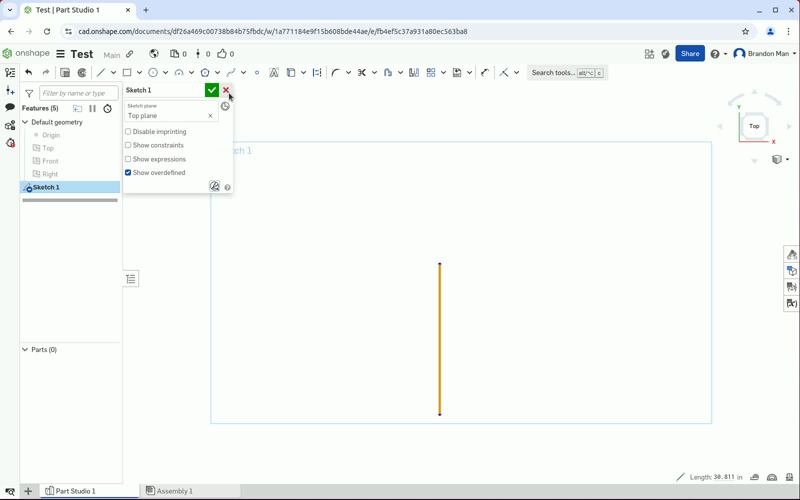
key(shift+h)
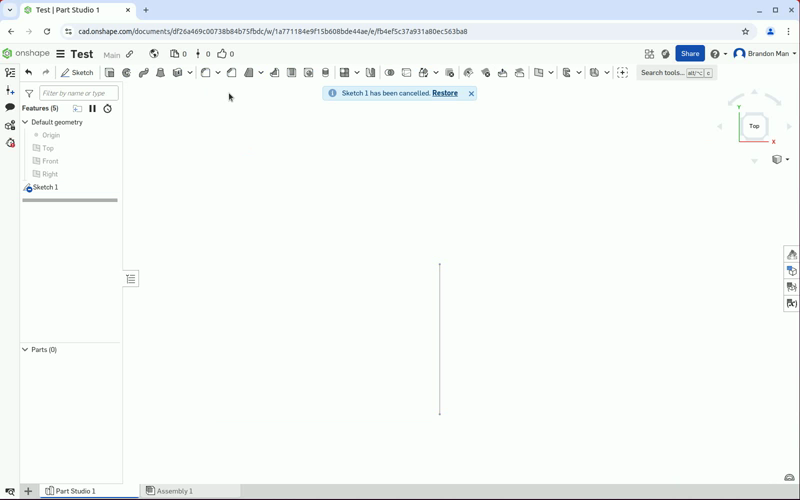
key(shift+s)
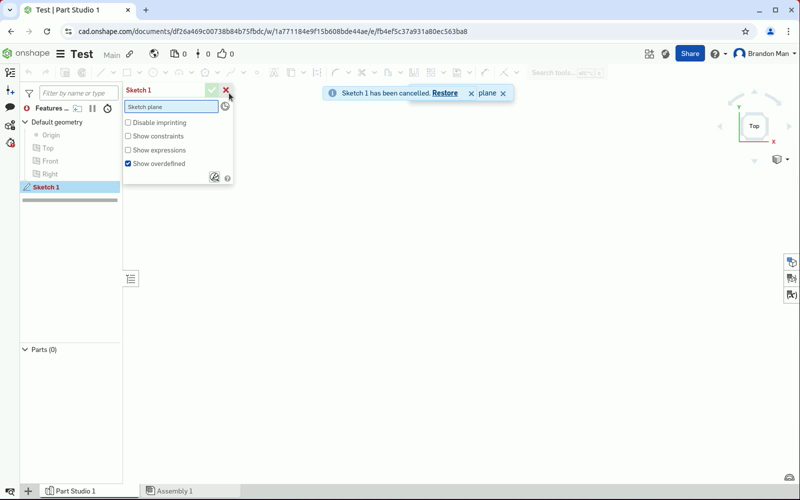
mouse_move(73, 150)
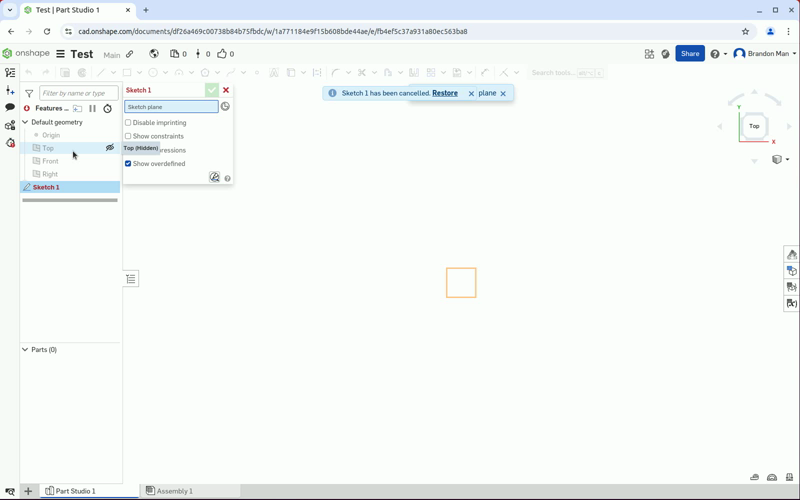
click(73, 150)
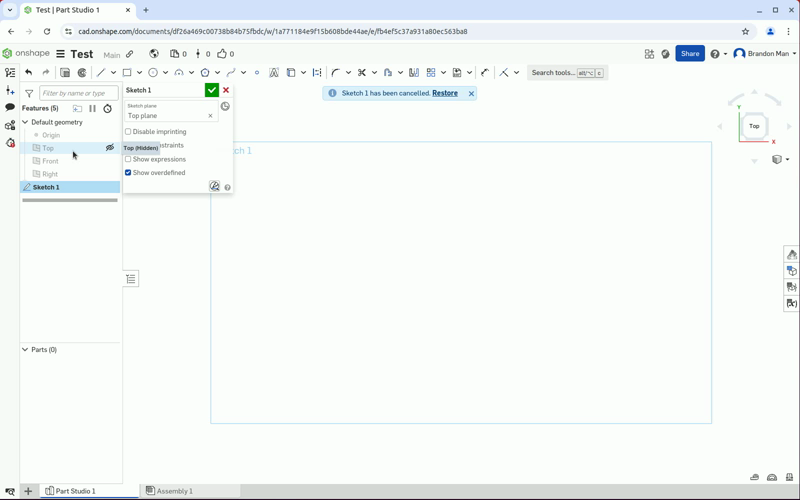
mouse_move(73, 352)
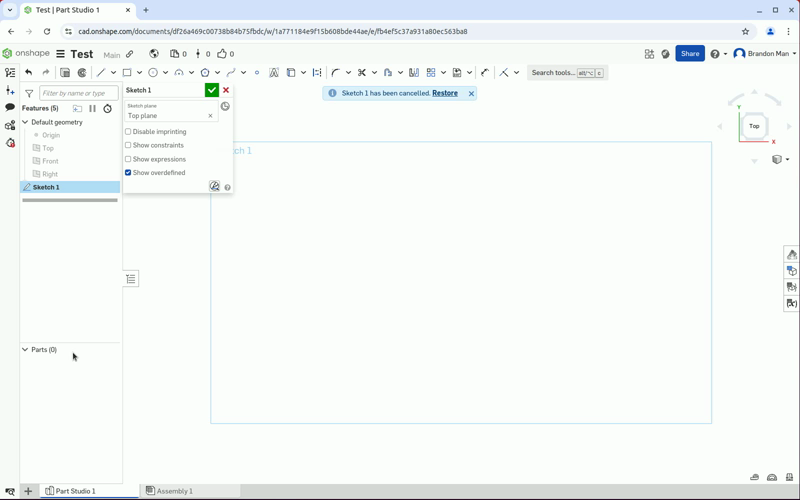
key(y)
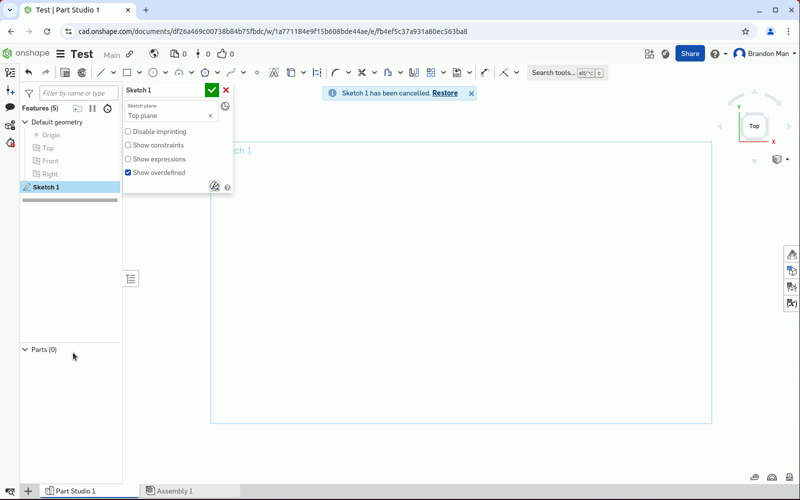
key(c)
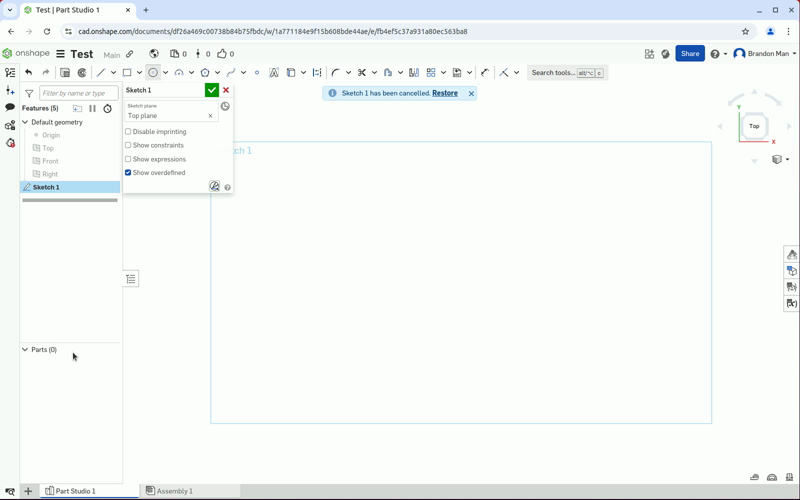
key_down(shift)
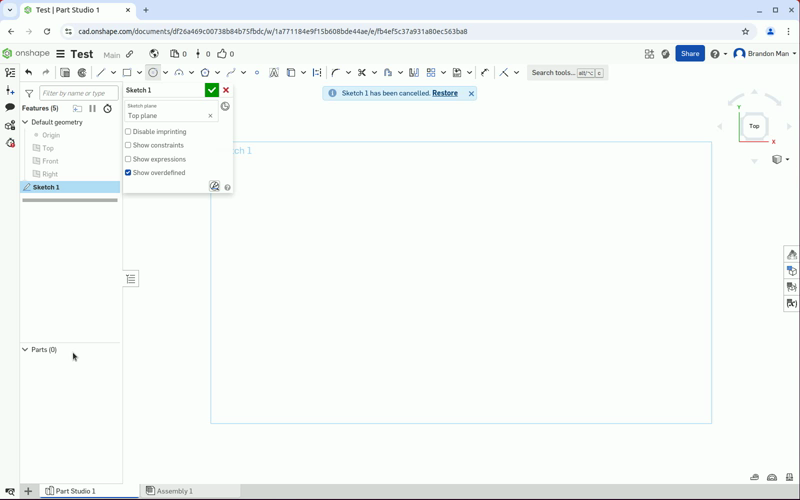
mouse_move(461, 282)
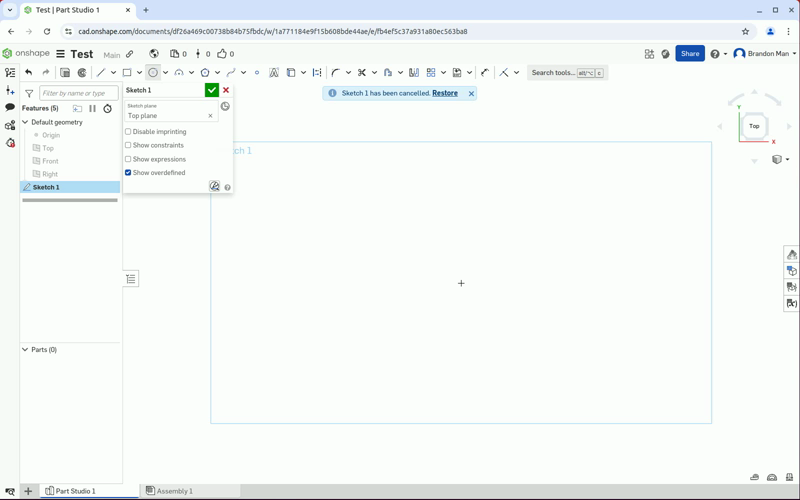
click(461, 282)
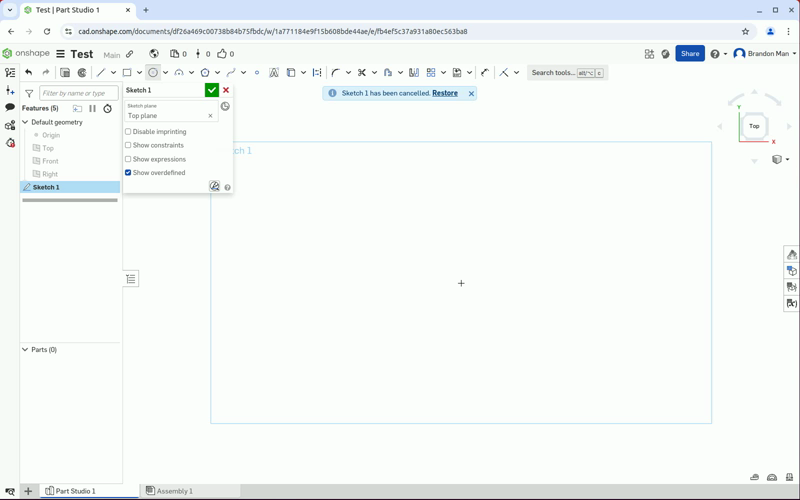
key_up(shift)
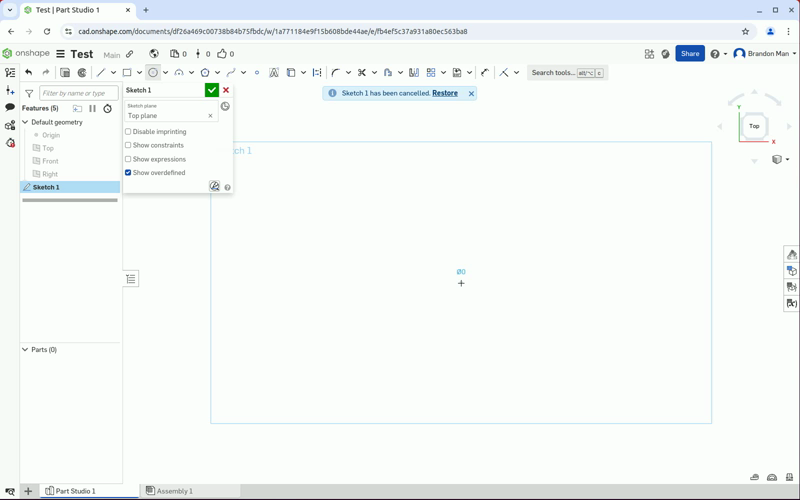
mouse_move(499, 282)
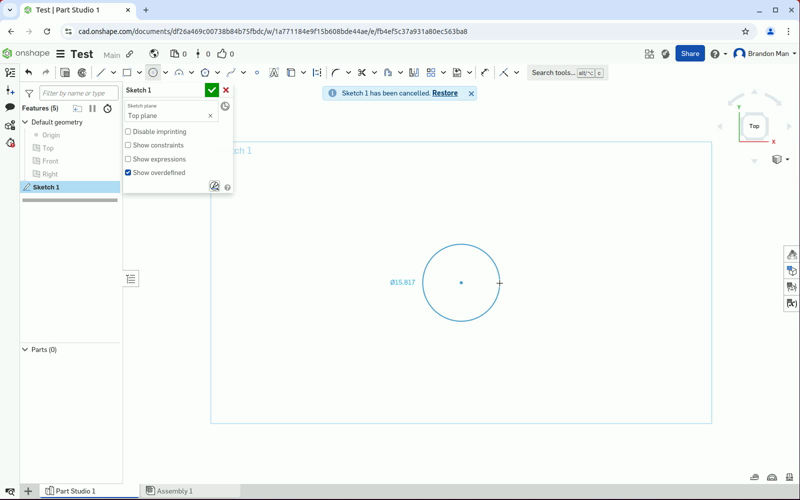
click(499, 282)
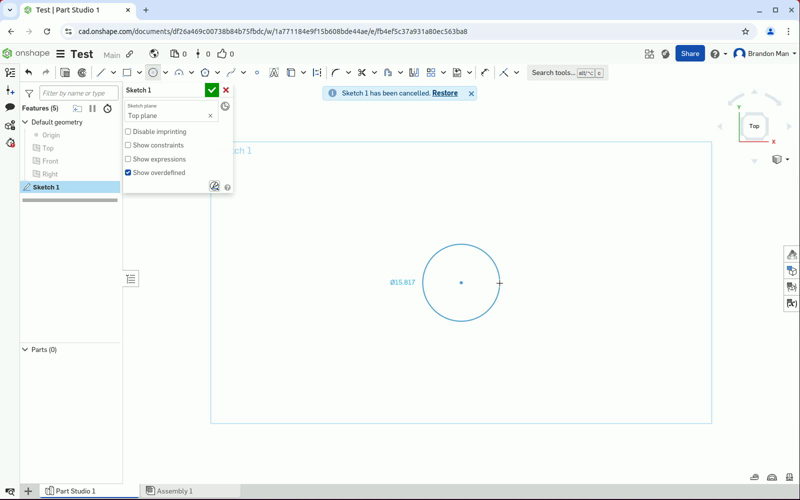
key(esc)
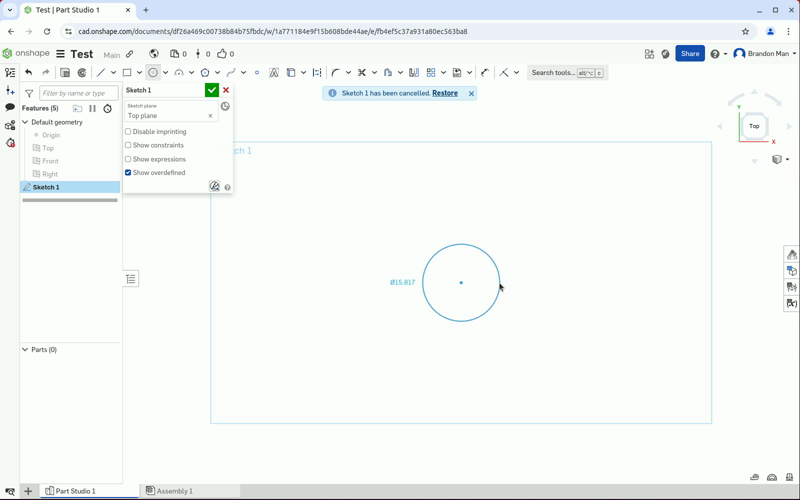
mouse_move(433, 274)
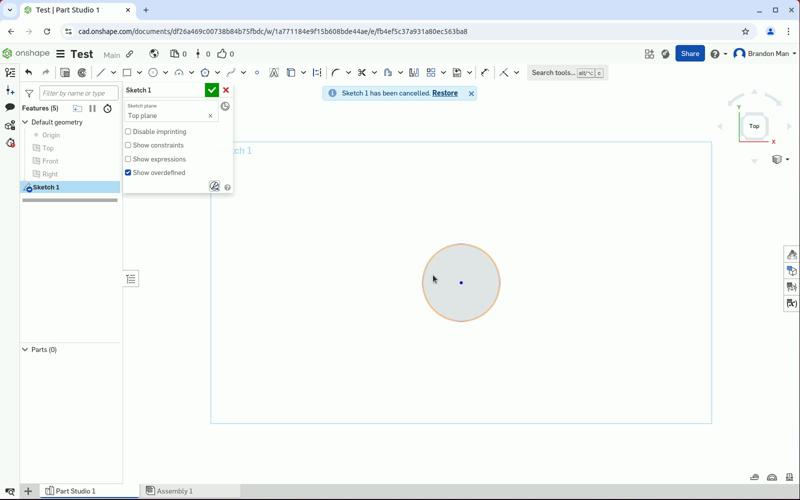
click(433, 274)
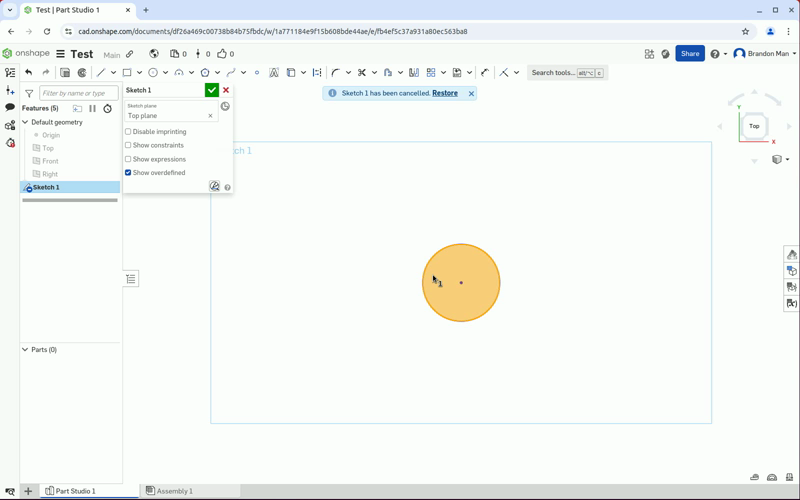
mouse_move(73, 352)
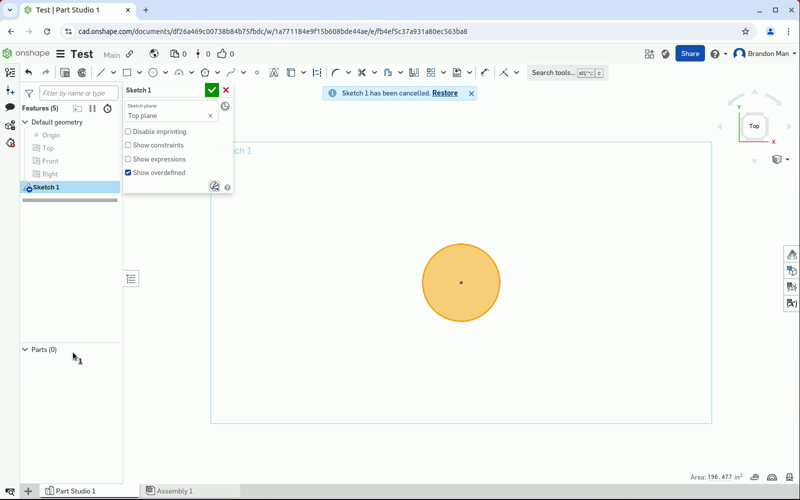
key(shift+y)
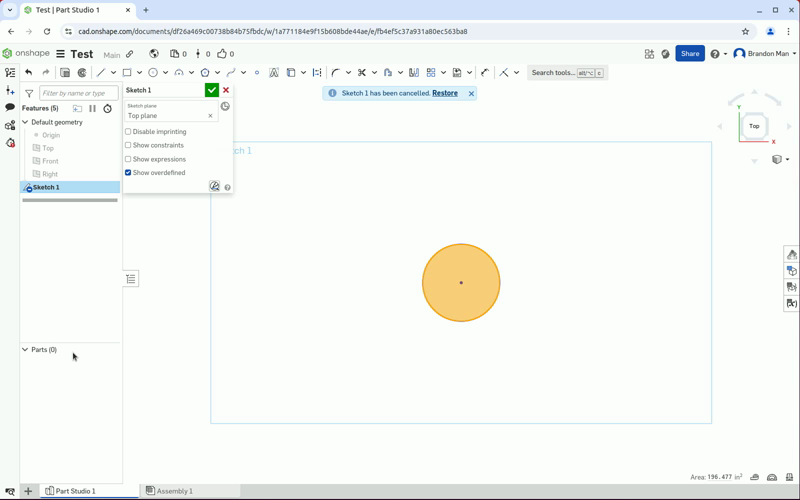
key(shift+e)
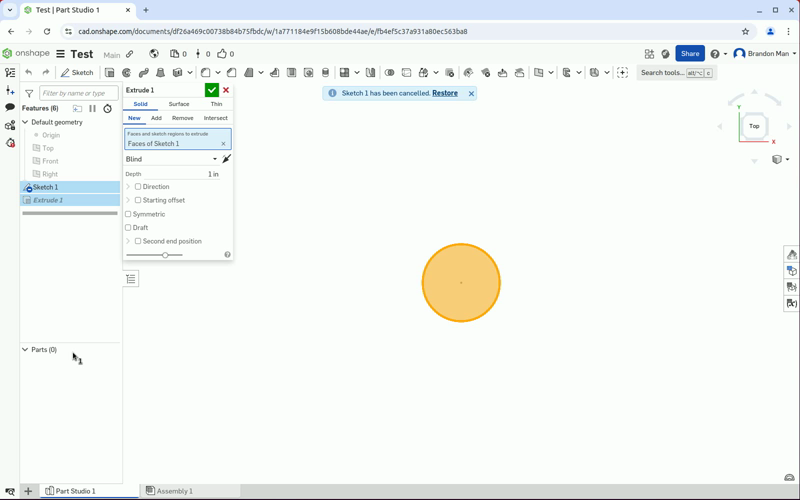
mouse_move(143, 106)
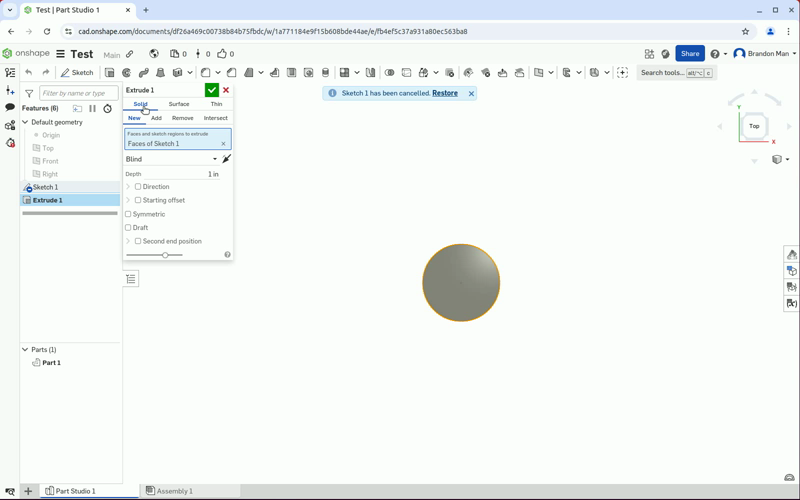
click(143, 106)
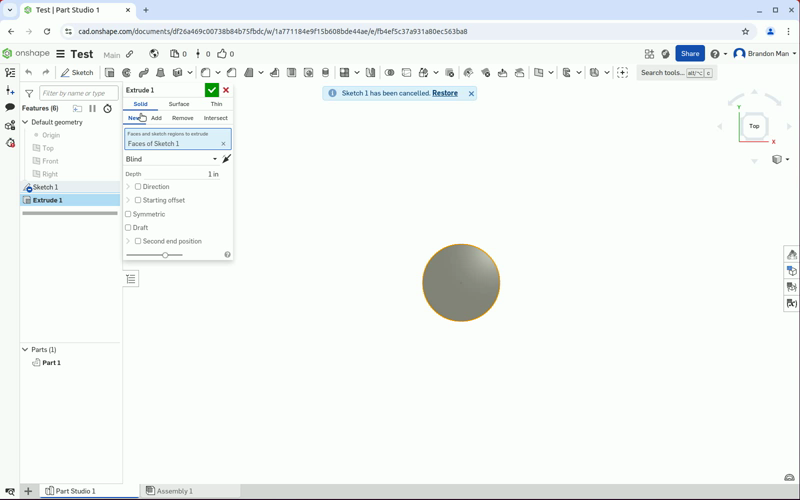
mouse_move(137, 120)
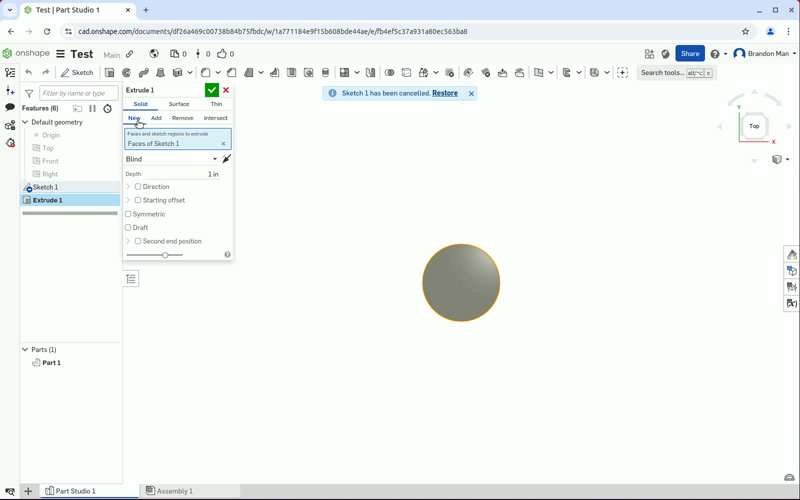
click(137, 120)
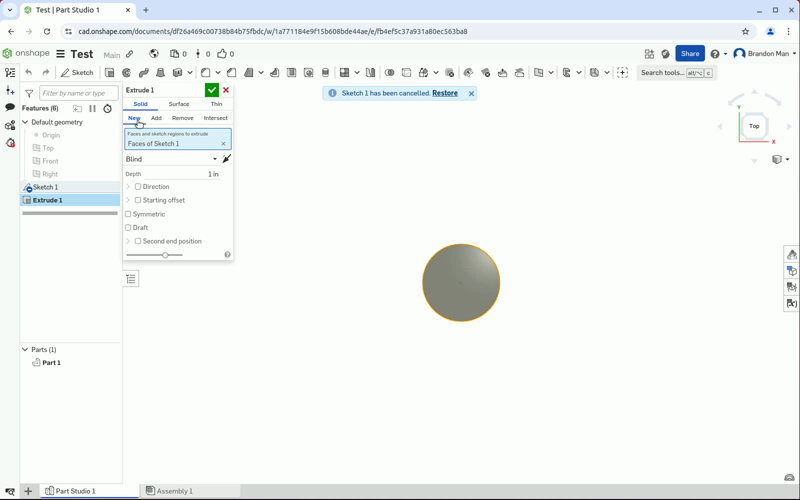
key(tab, 4)
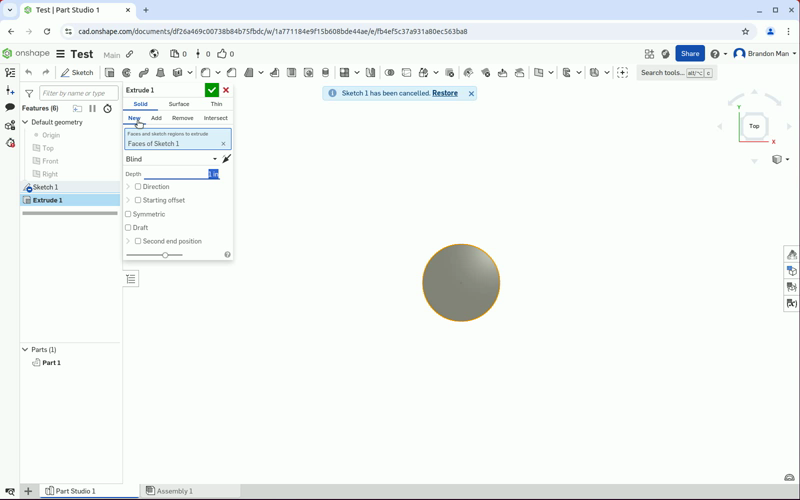
text(23.108)
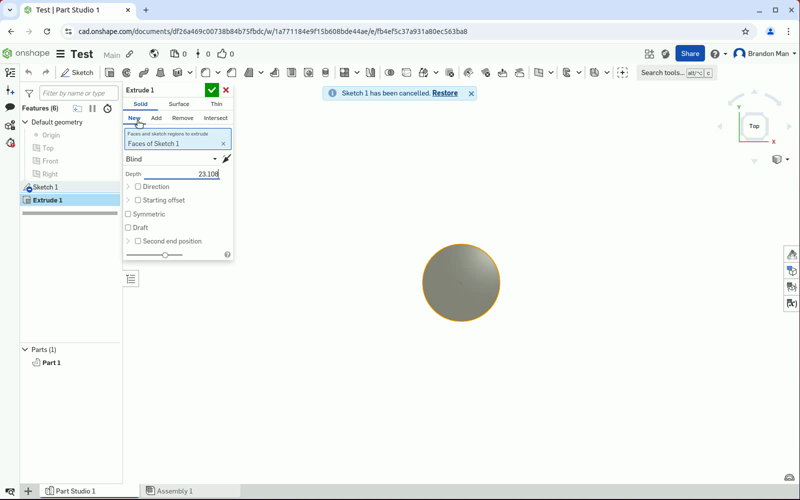
key(enter)
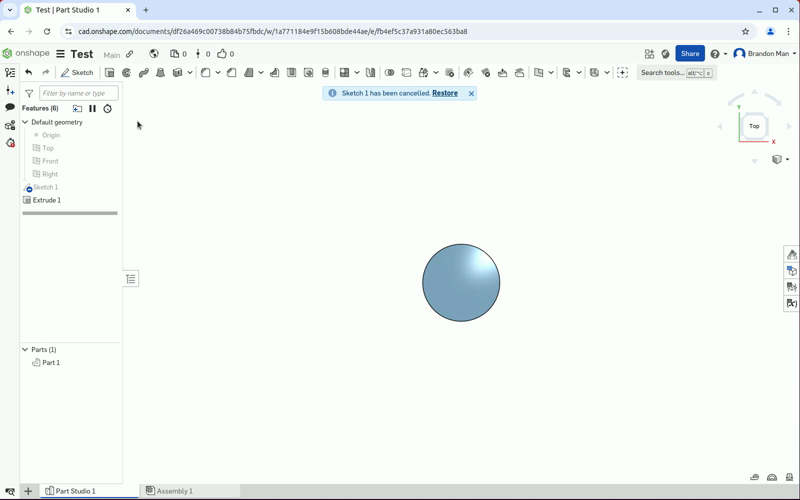
key(shift+h)
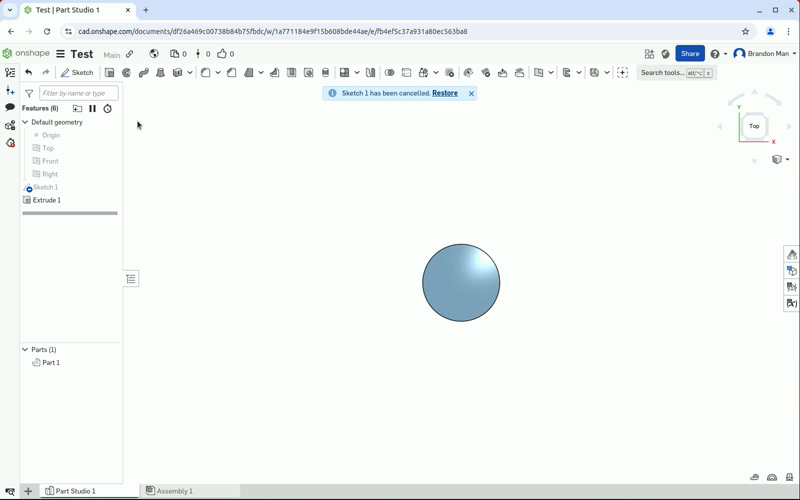
key(shift+h)
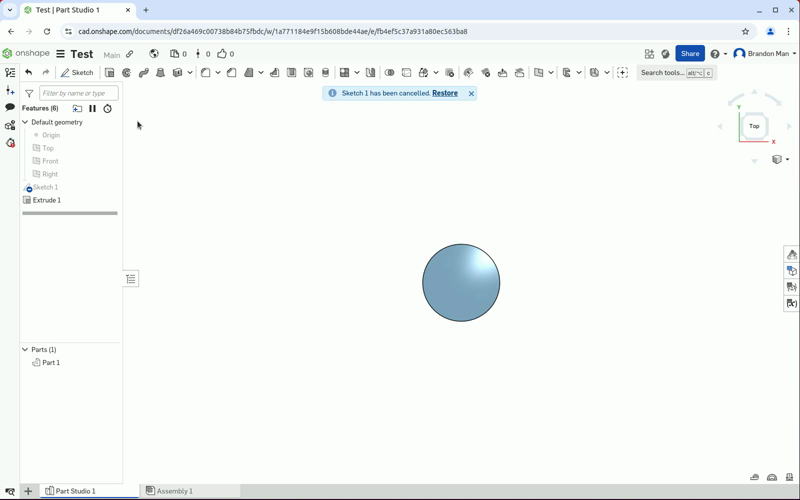
mouse_move(73, 189)
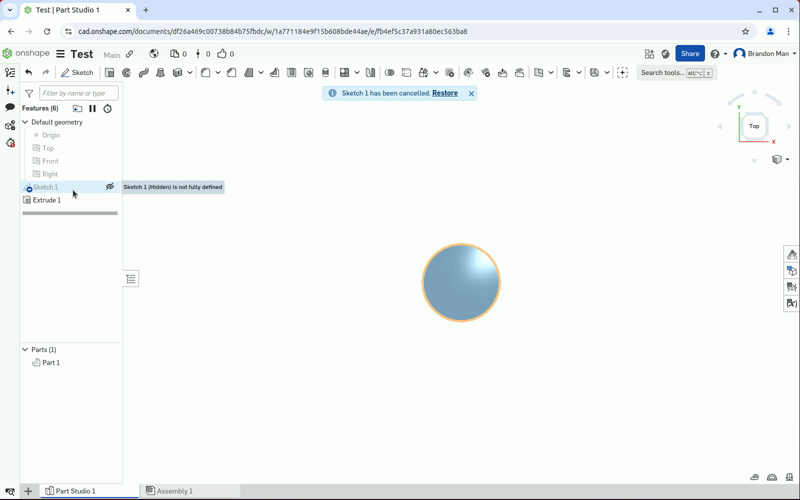
click(73, 189)
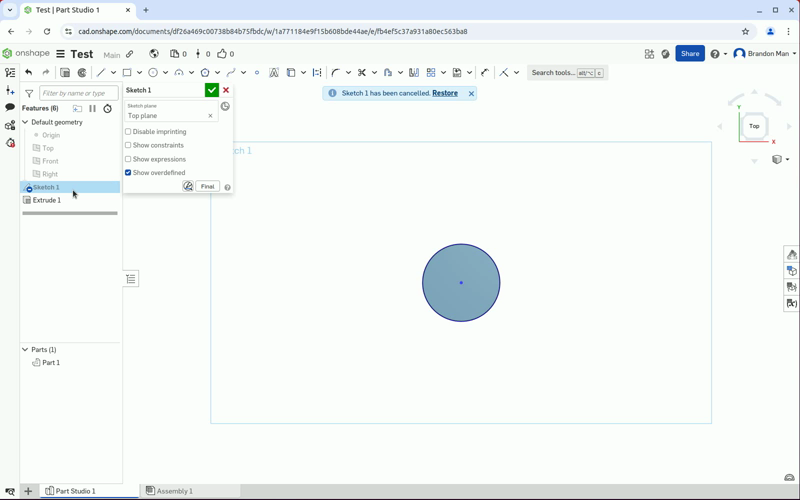
mouse_move(229, 92)
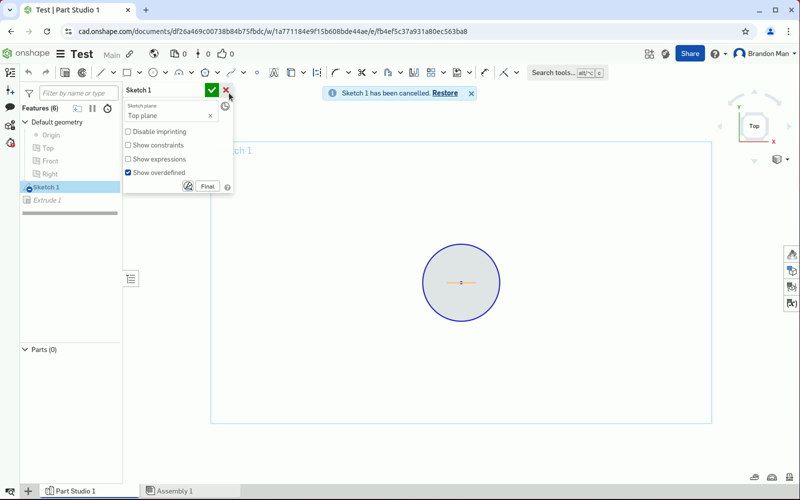
click(229, 92)
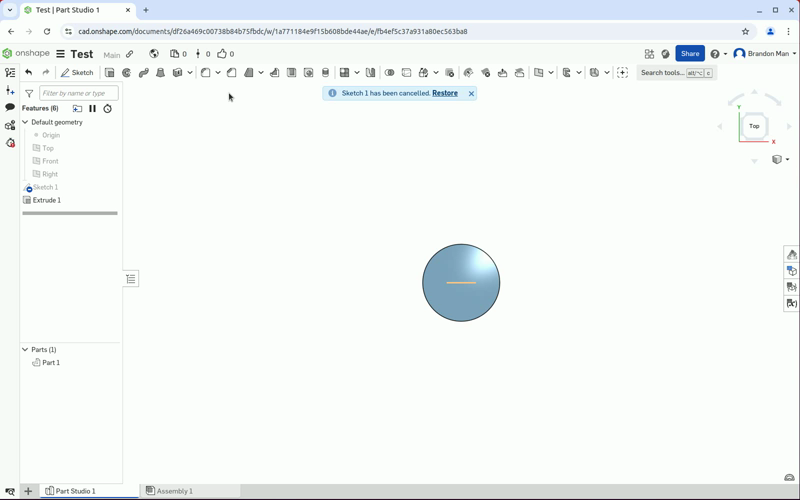
mouse_move(541, 75)
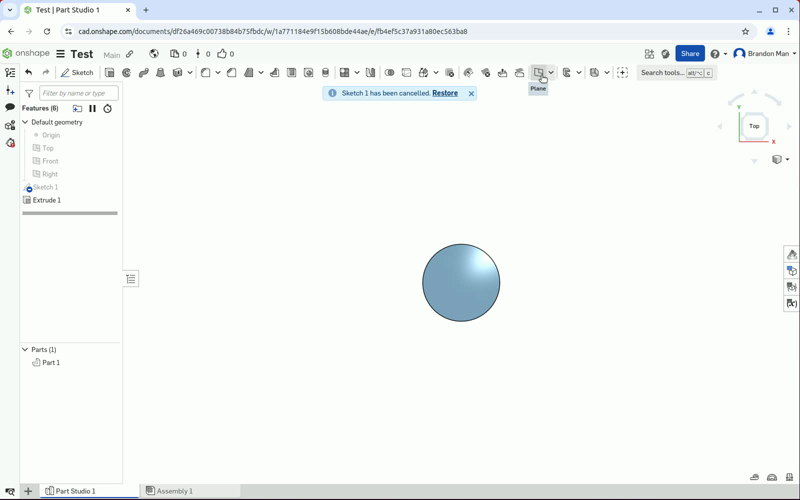
click(541, 75)
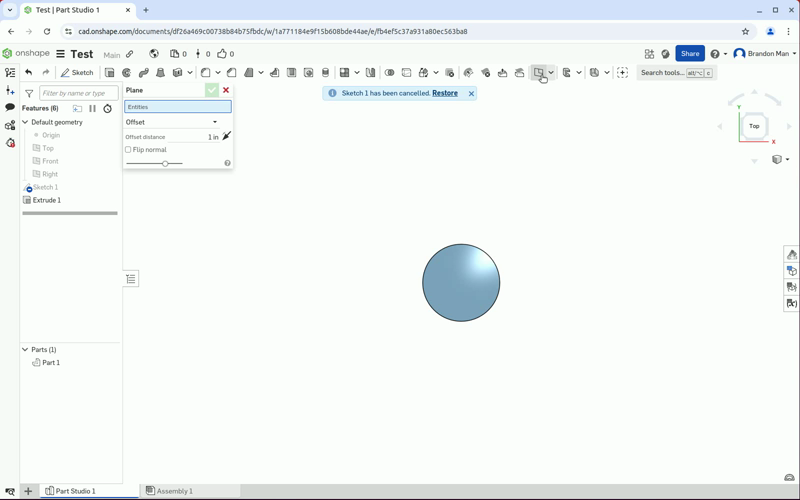
mouse_move(73, 150)
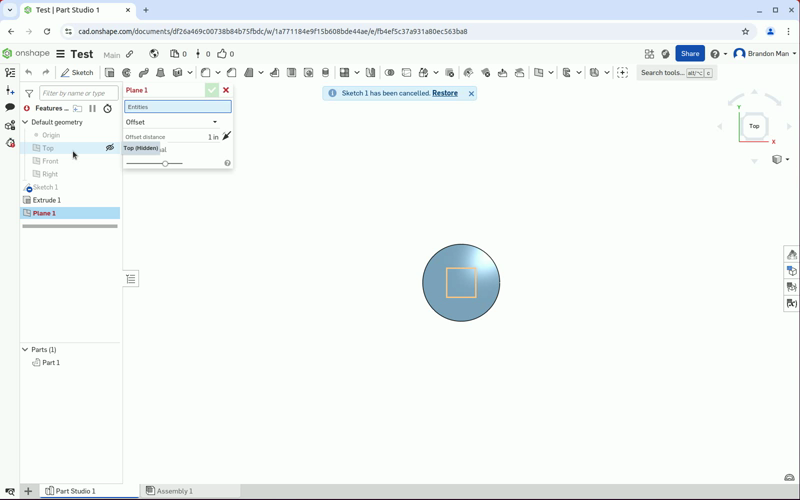
click(73, 150)
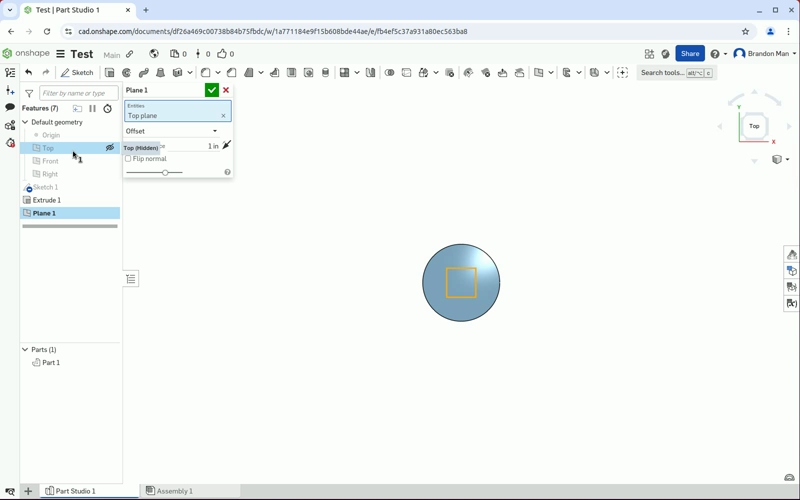
key(tab, 2)
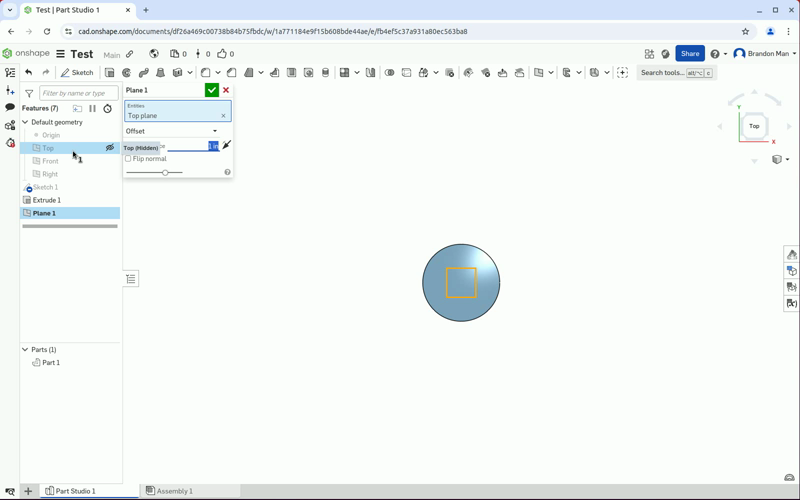
text(23.108)
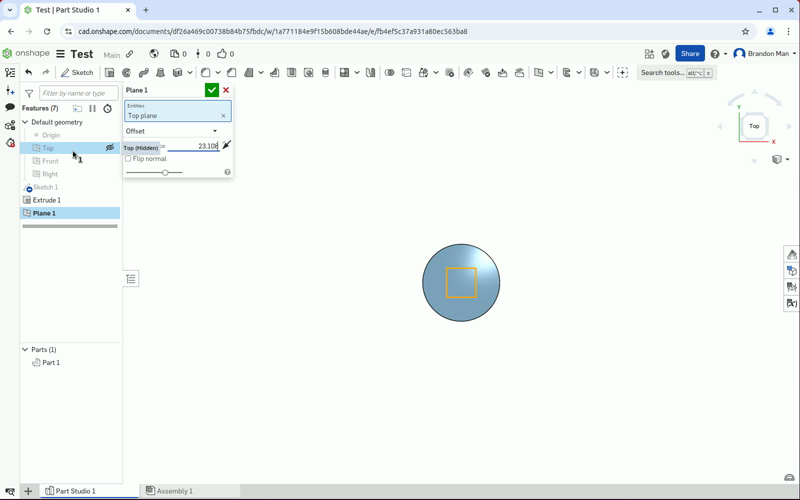
key(enter, 2)
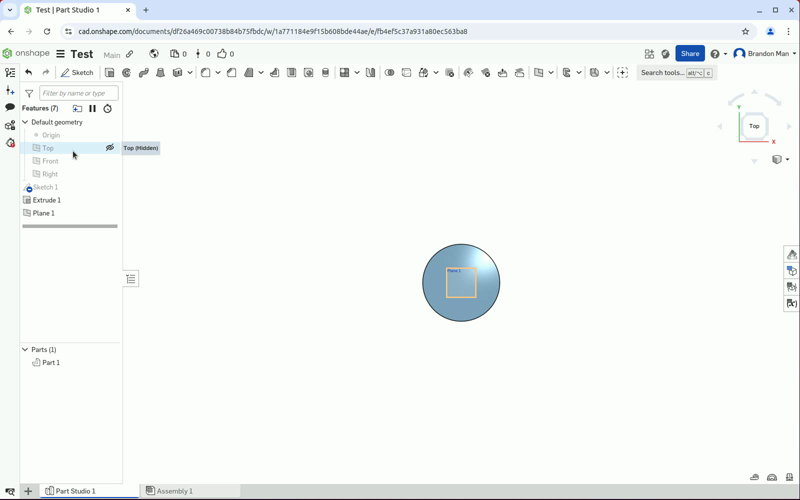
key(shift+s)
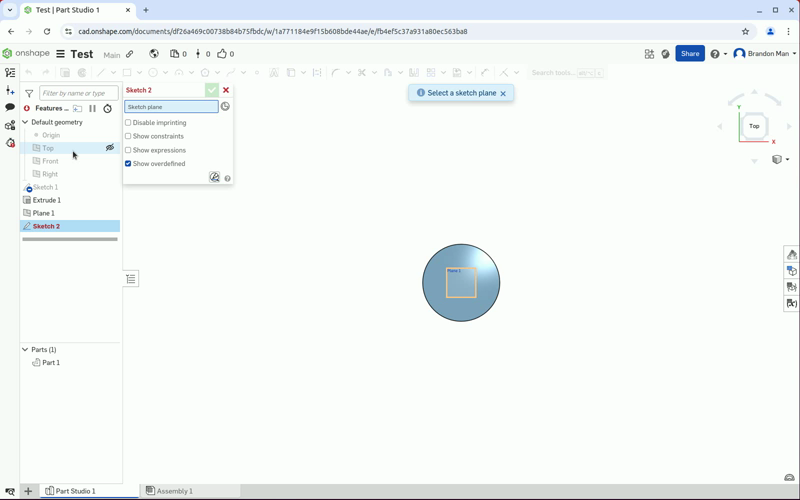
mouse_move(73, 215)
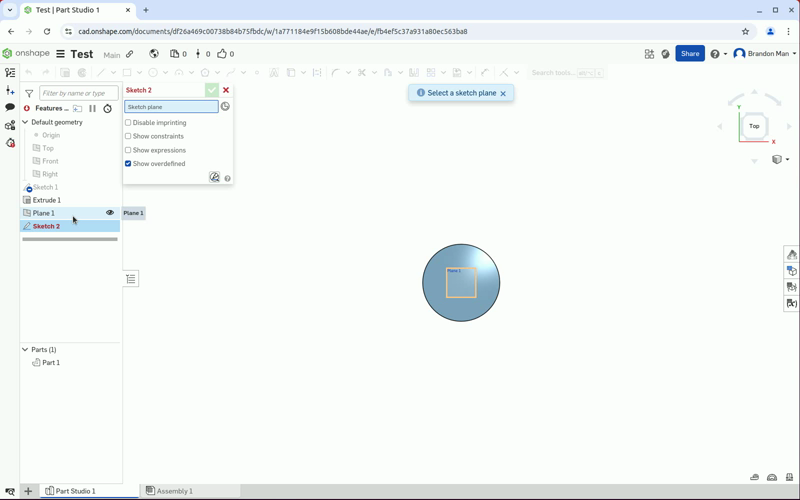
click(73, 215)
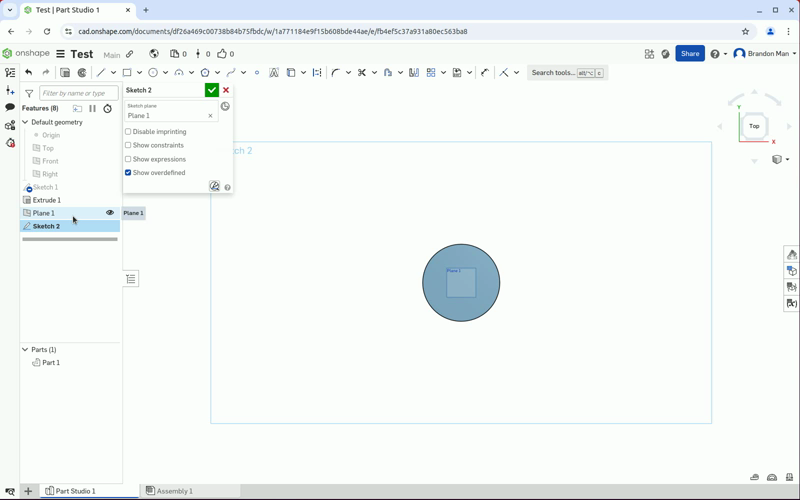
mouse_move(73, 352)
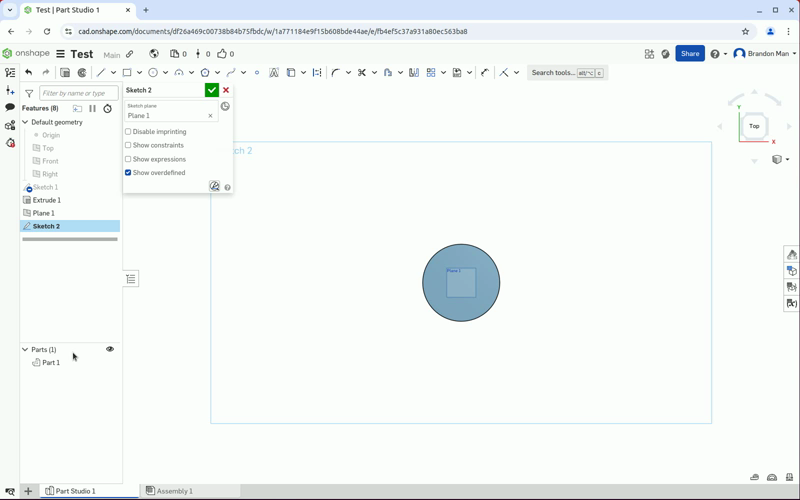
key(y)
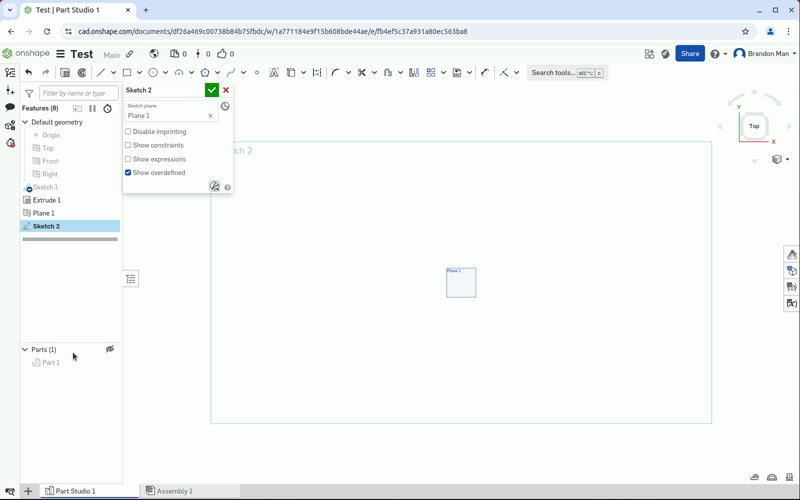
key(c)
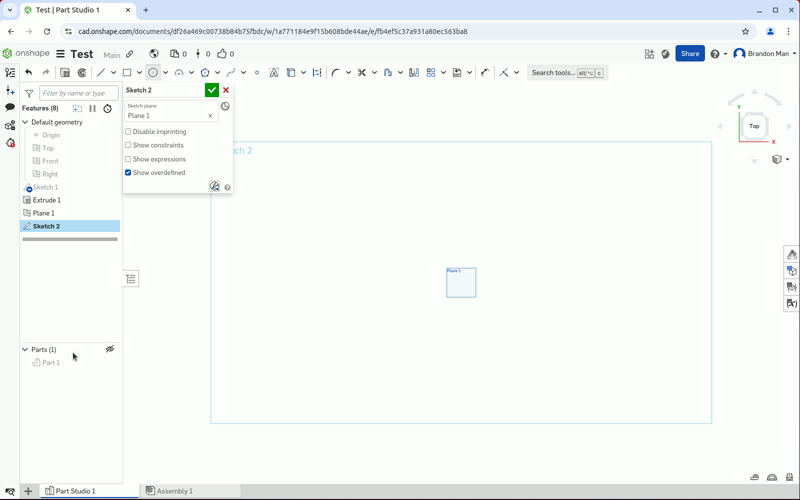
key_down(shift)
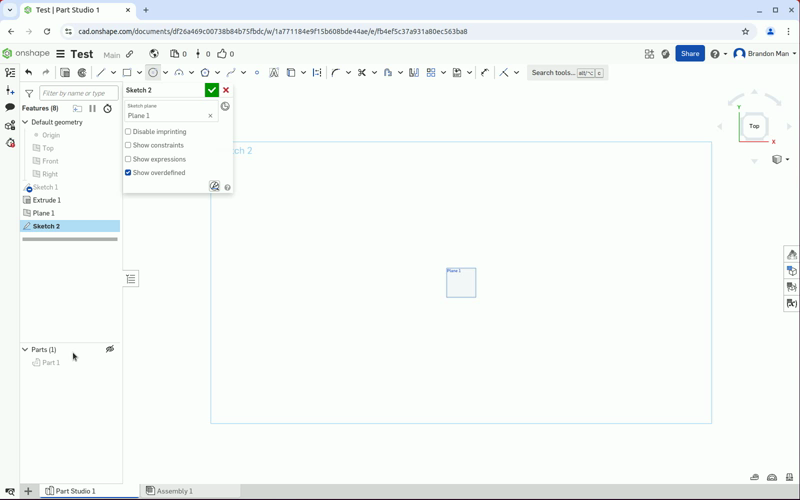
mouse_move(460, 282)
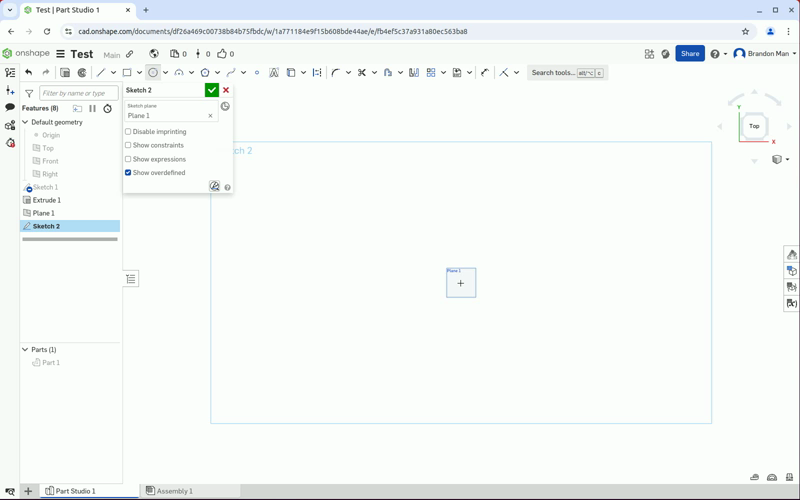
click(460, 282)
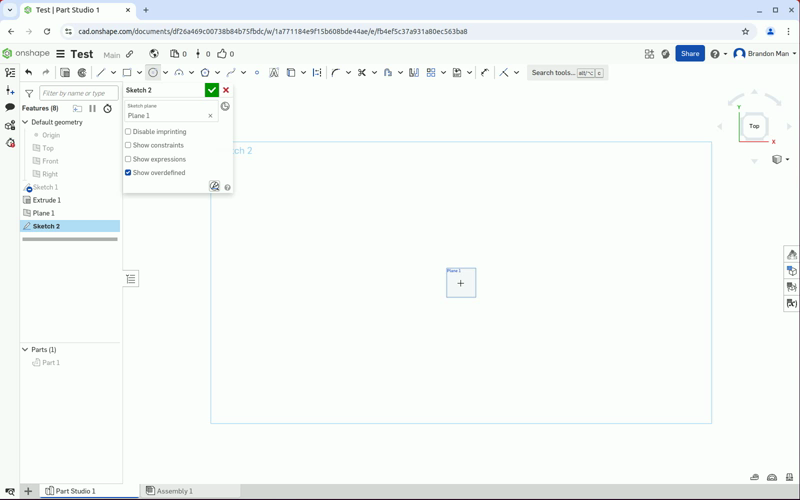
key_up(shift)
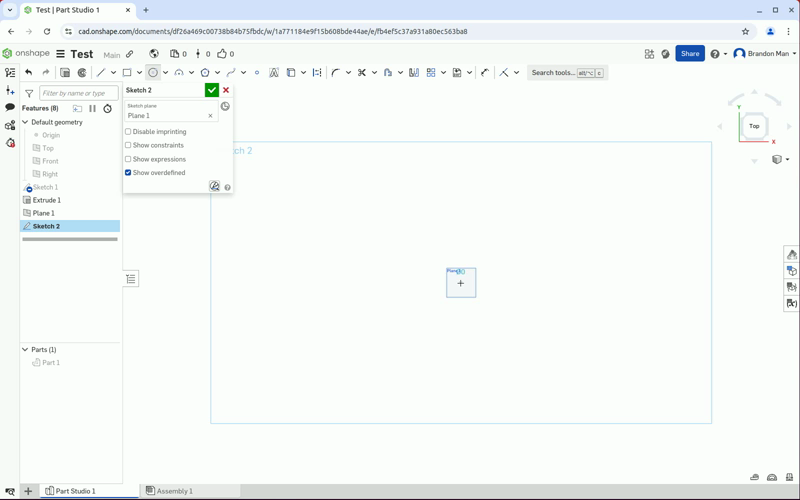
mouse_move(472, 282)
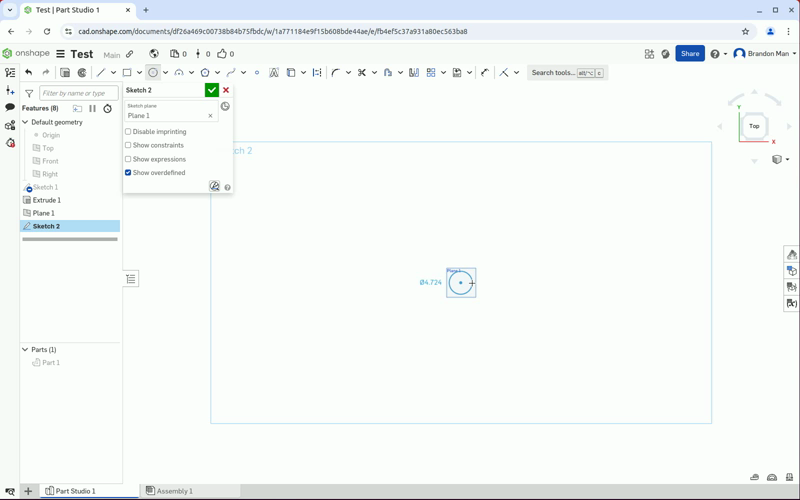
click(472, 282)
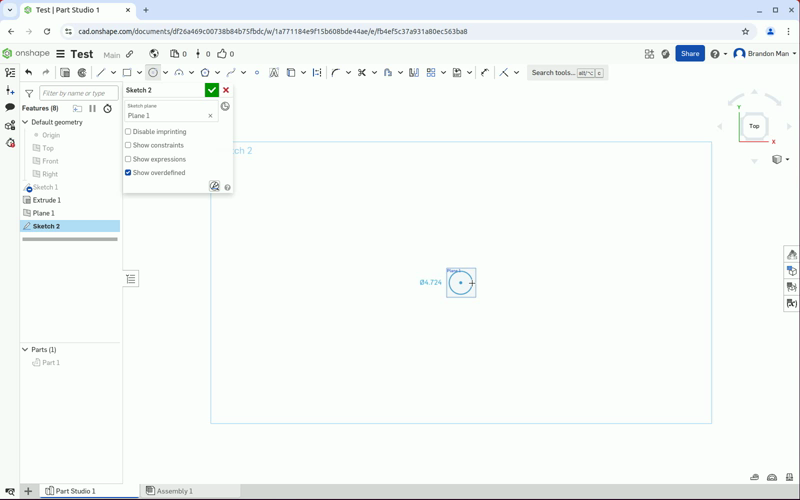
key(esc)
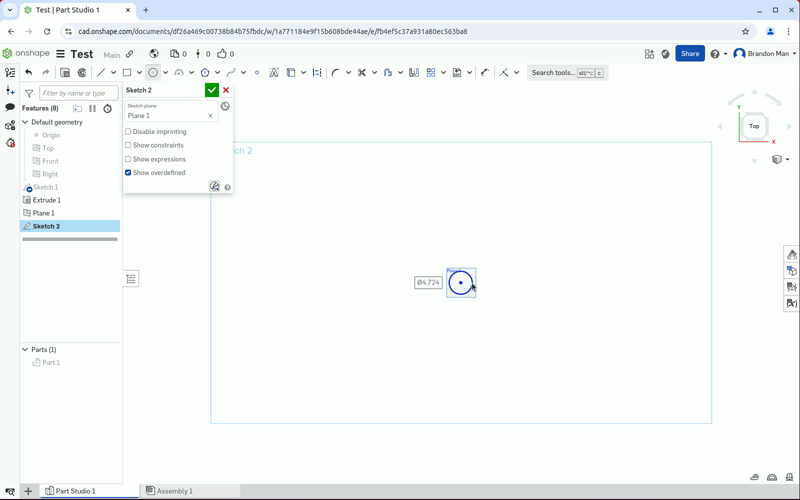
mouse_move(468, 281)
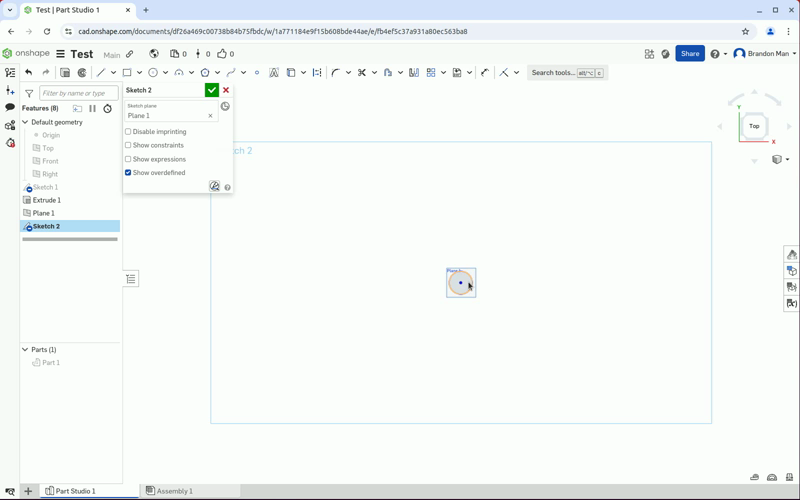
scroll(6)
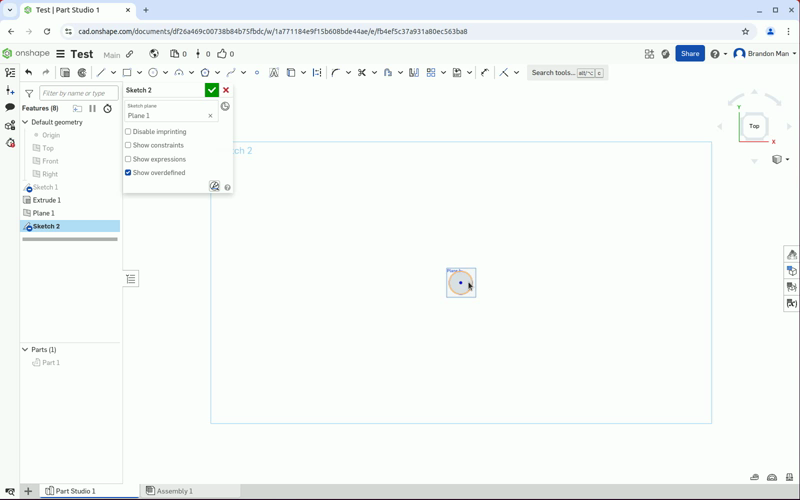
scroll(6)
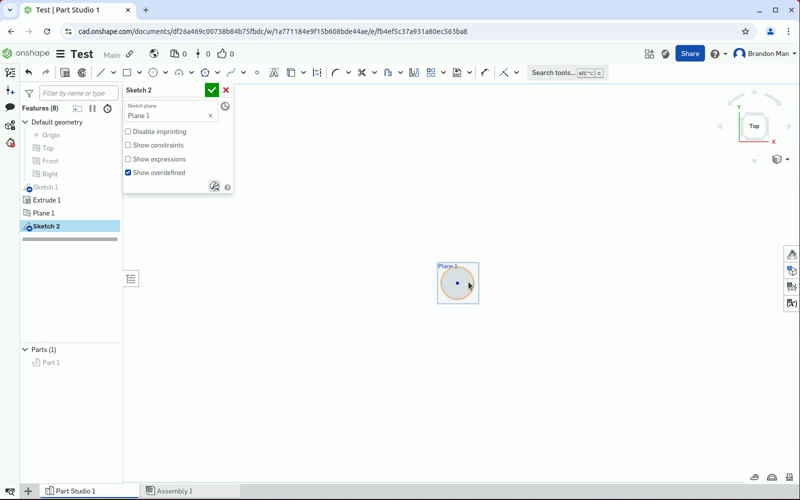
scroll(6)
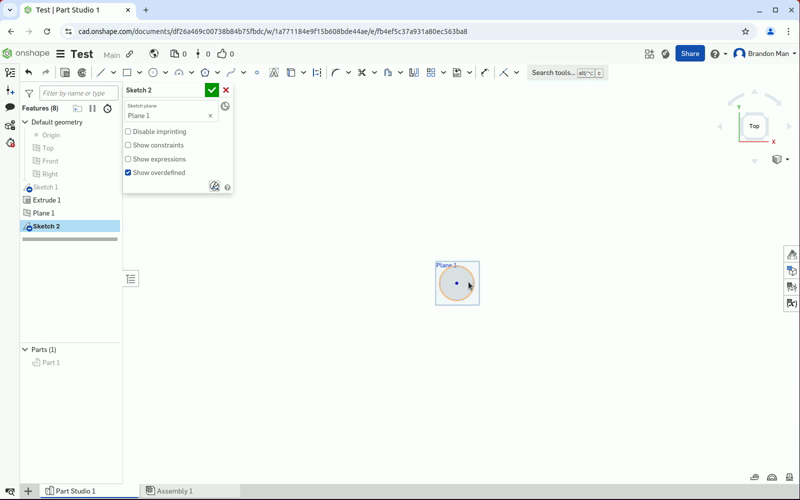
scroll(6)
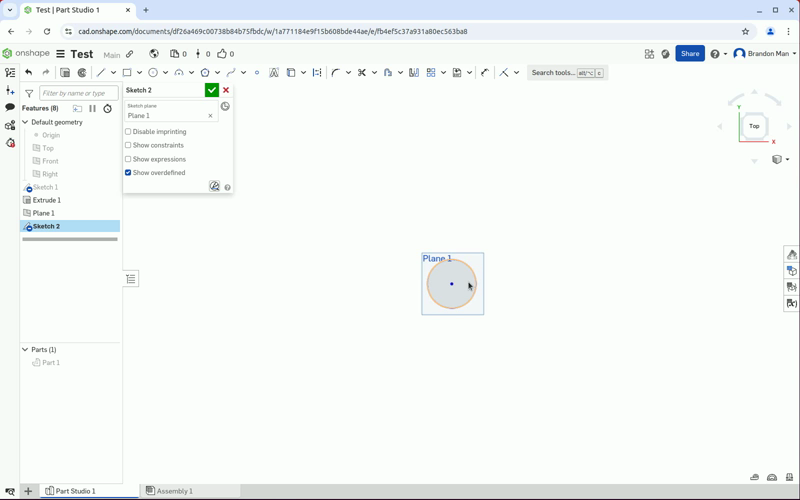
scroll(6)
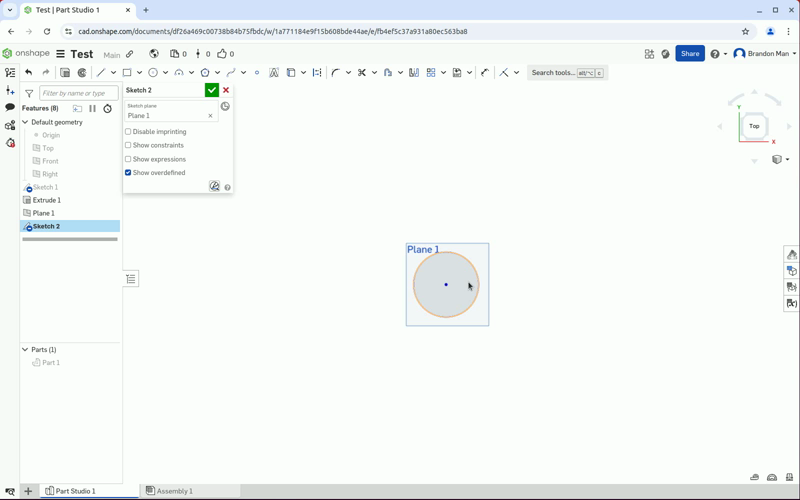
scroll(6)
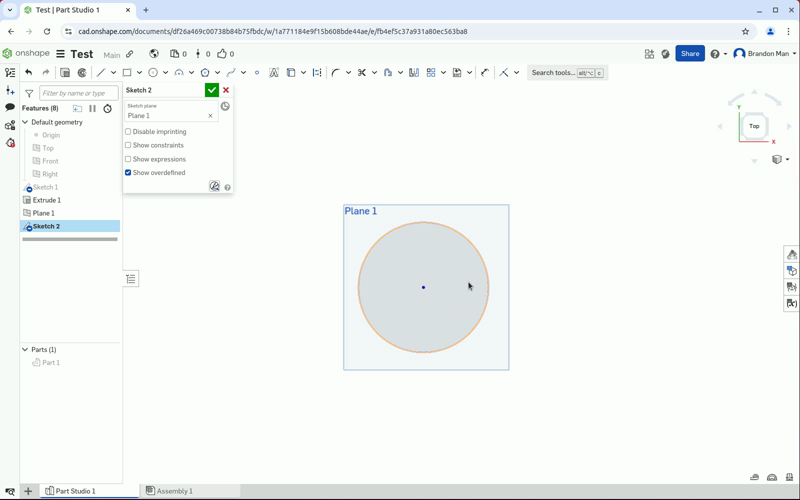
scroll(6)
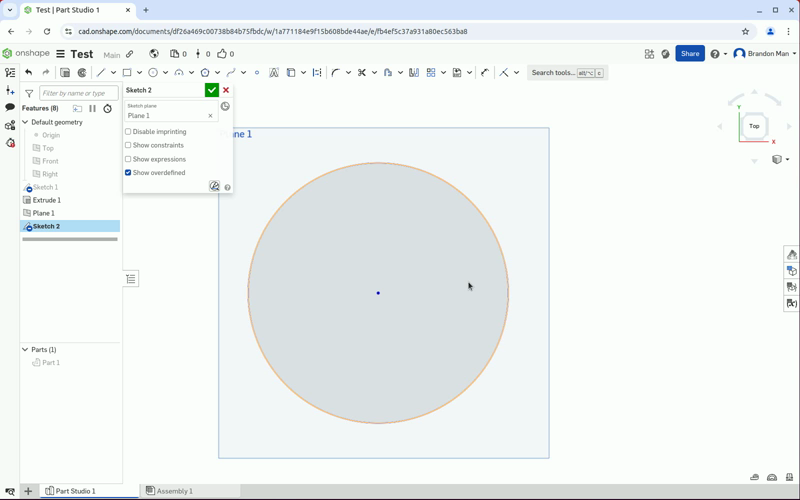
click(468, 281)
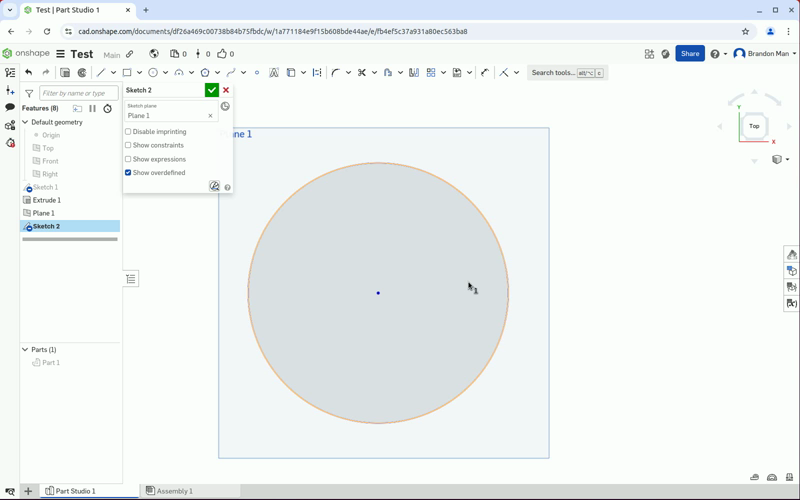
scroll(-6)
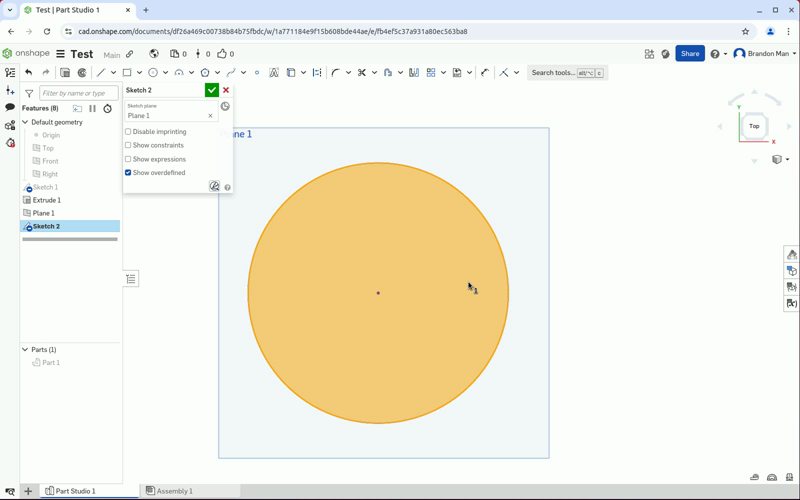
scroll(-6)
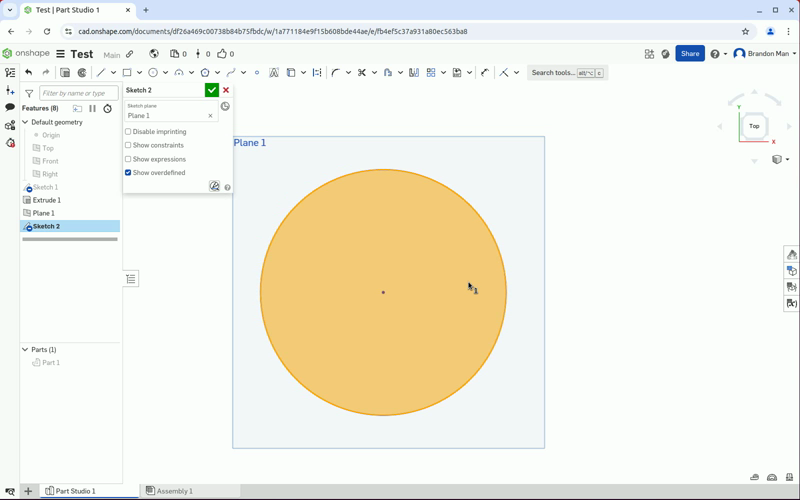
scroll(-6)
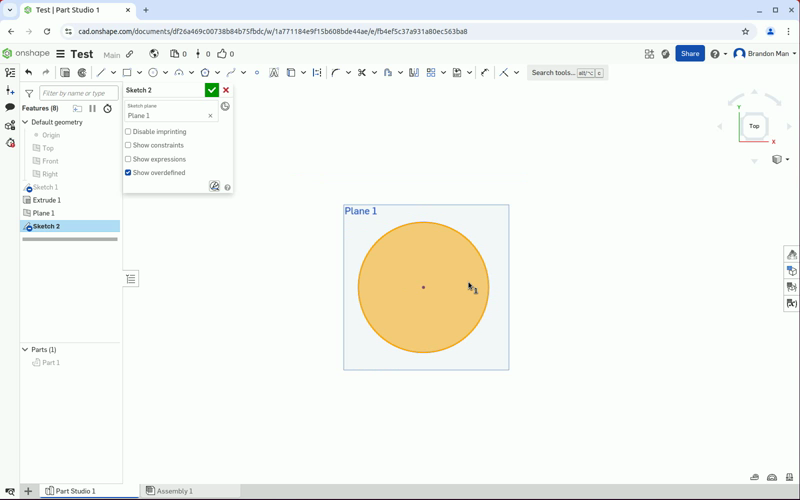
scroll(-6)
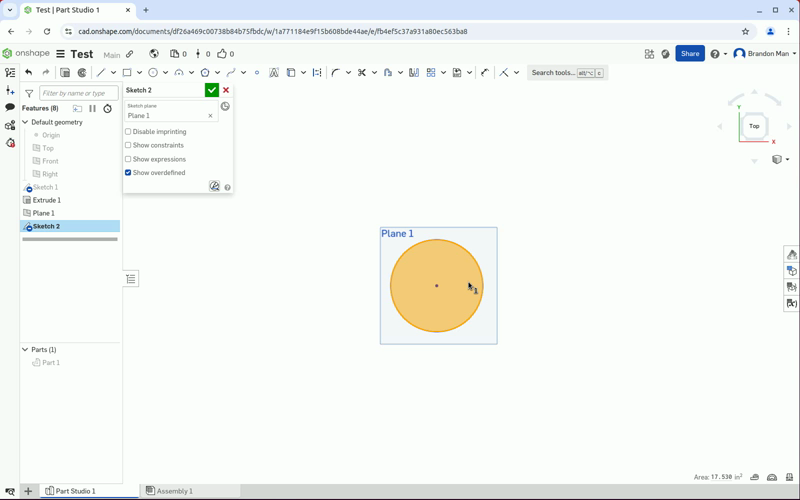
scroll(-6)
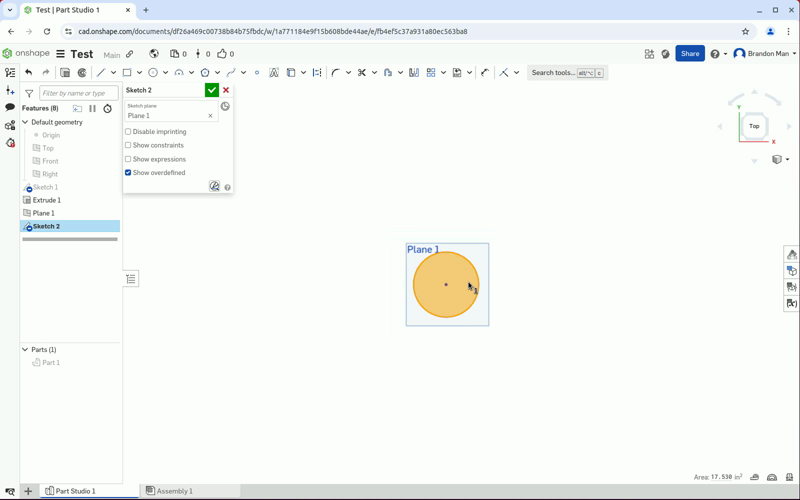
scroll(-6)
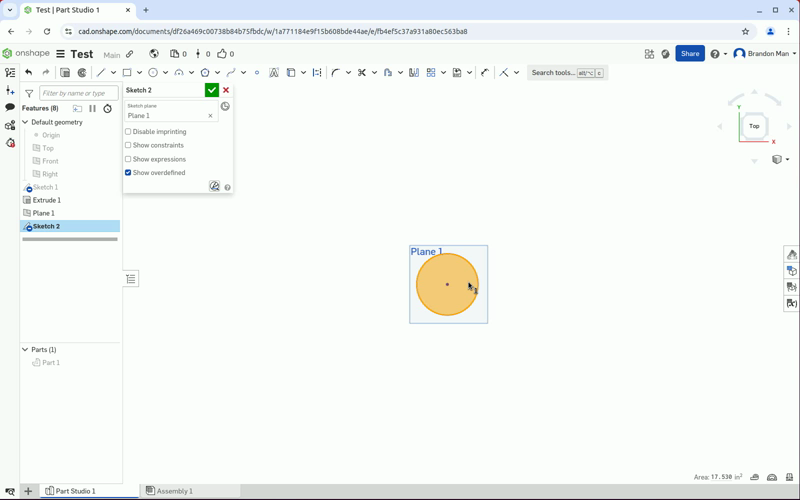
scroll(-6)
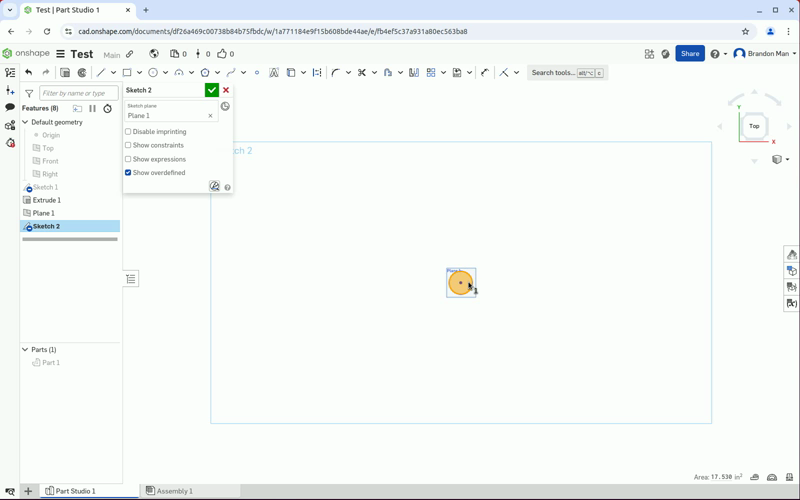
mouse_move(73, 352)
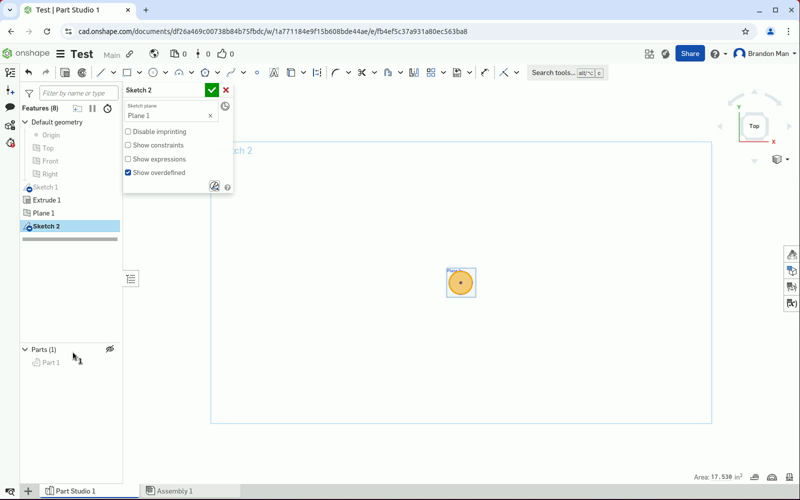
key(shift+y)
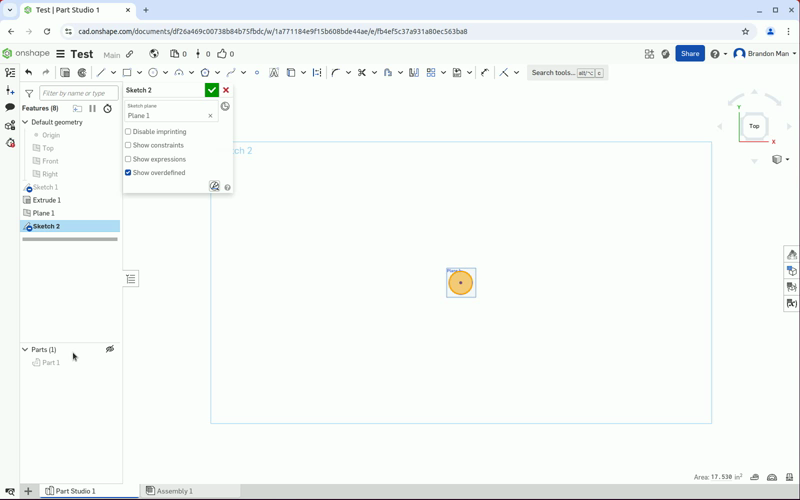
key(shift+e)
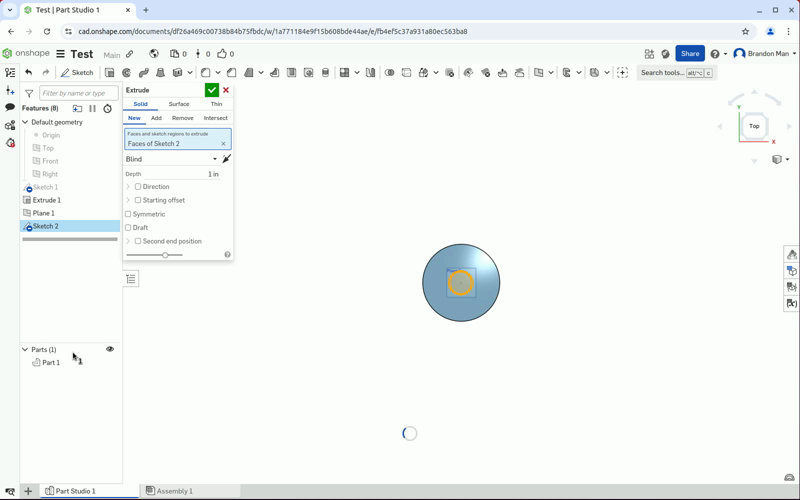
mouse_move(143, 106)
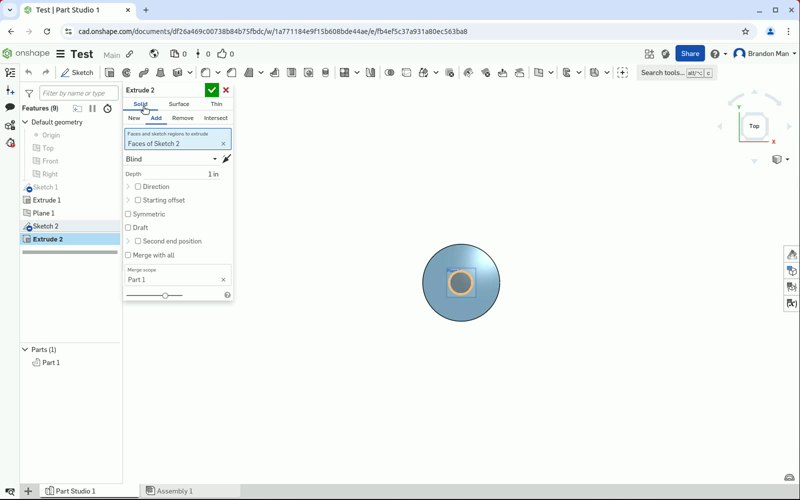
click(143, 106)
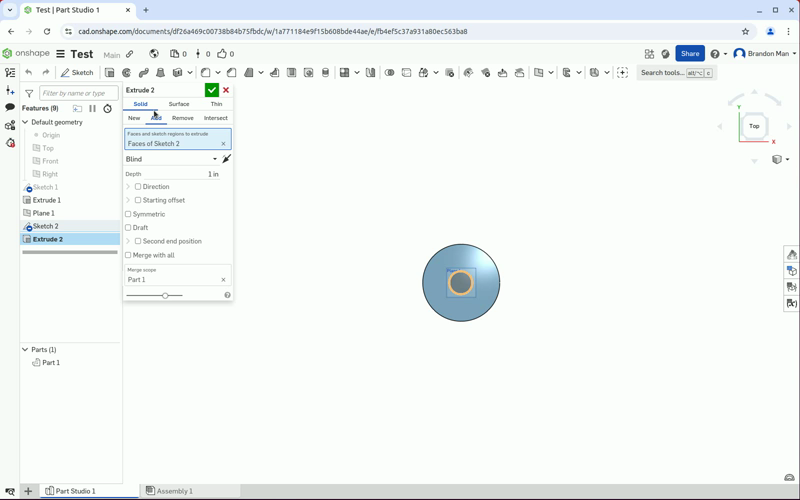
mouse_move(186, 120)
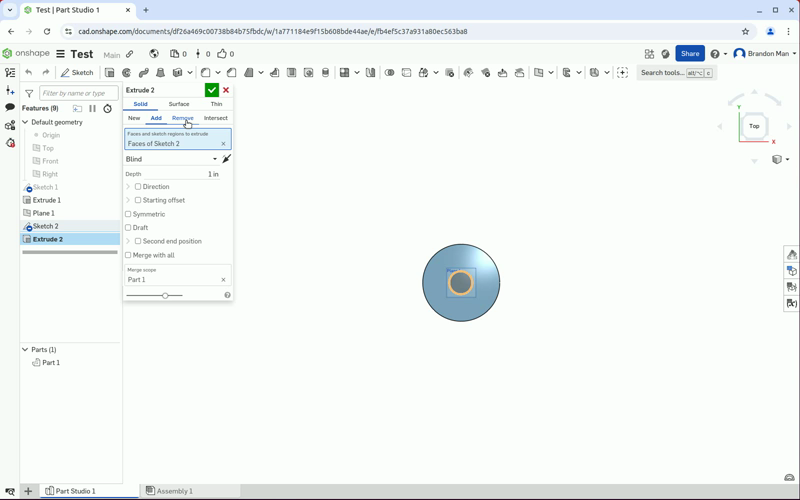
click(186, 120)
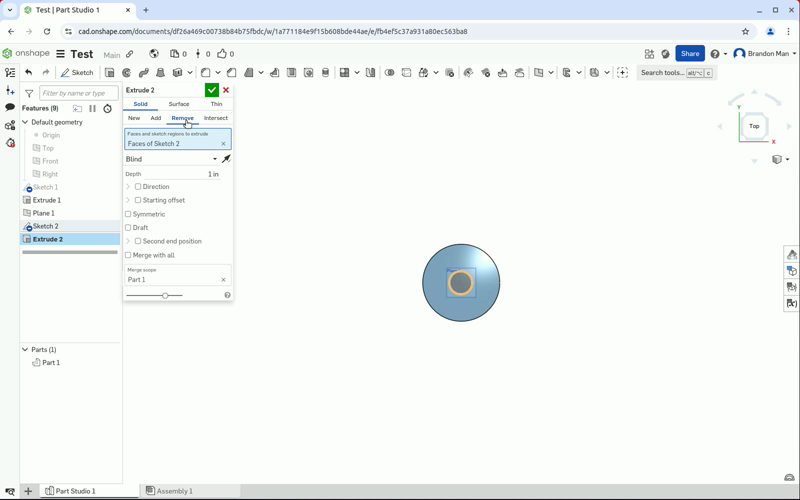
key(tab, 4)
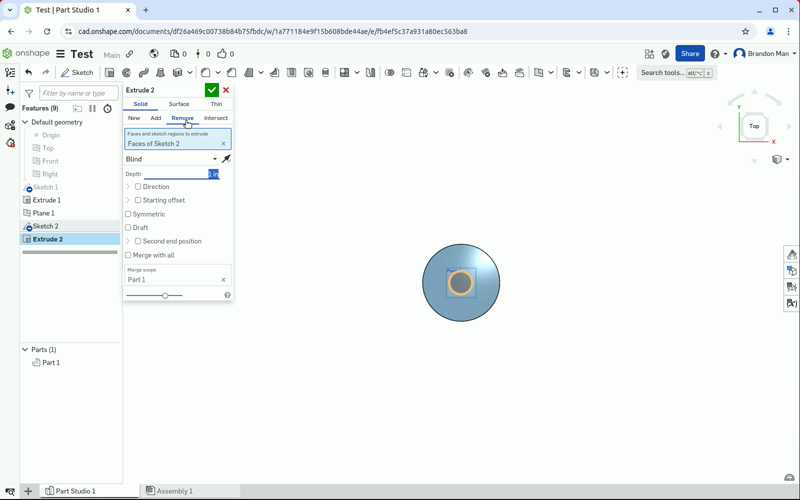
text(15.405)
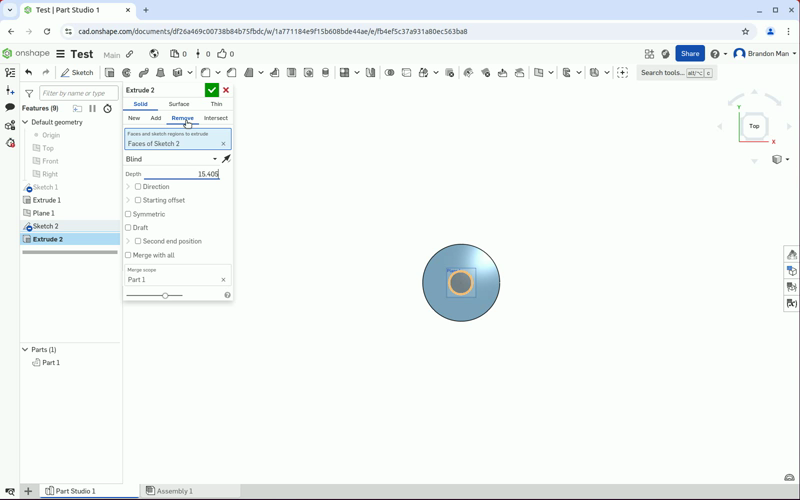
key(tab, 6)
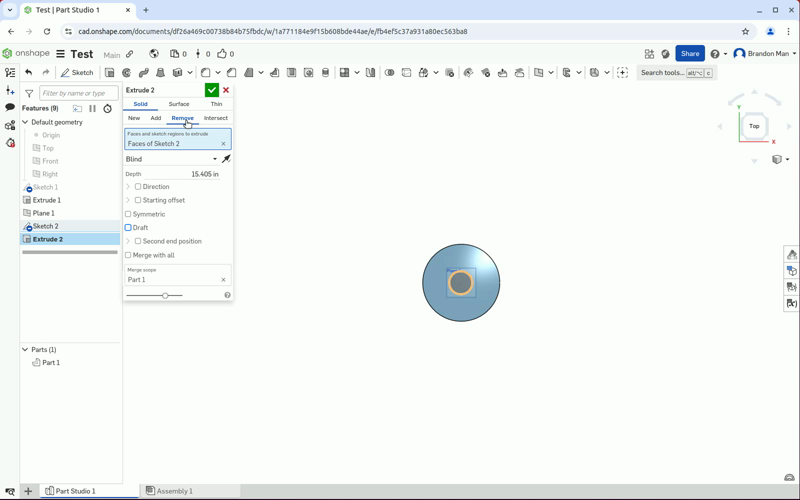
key(space)
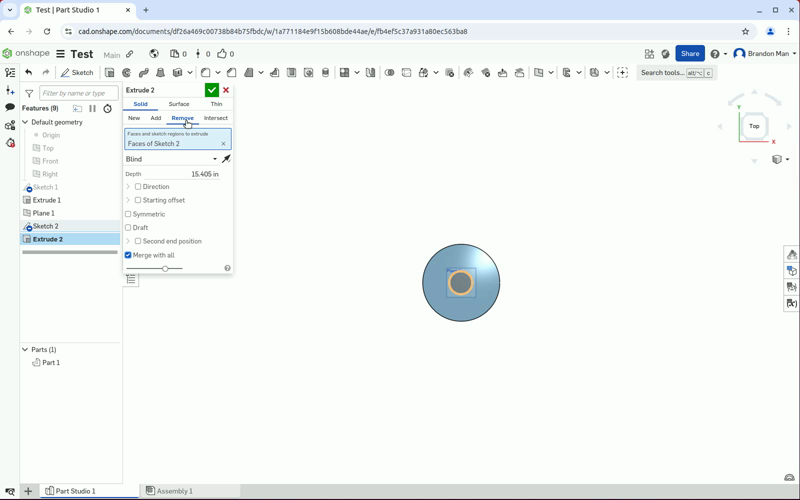
key(enter)
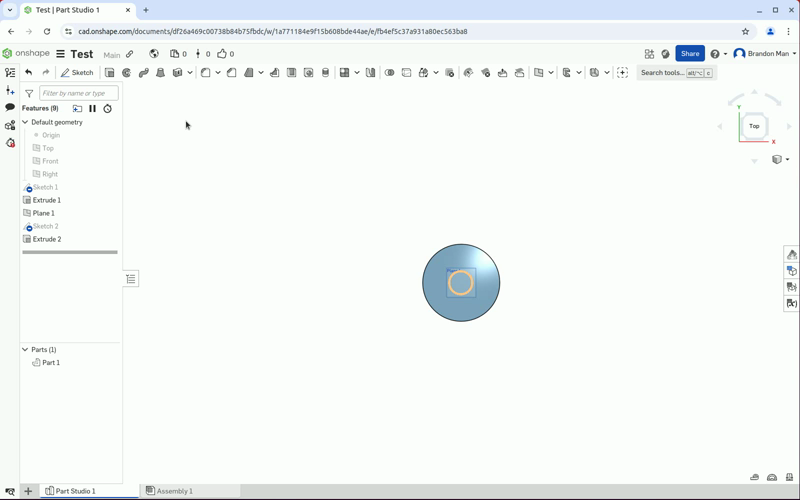
key(shift+h)
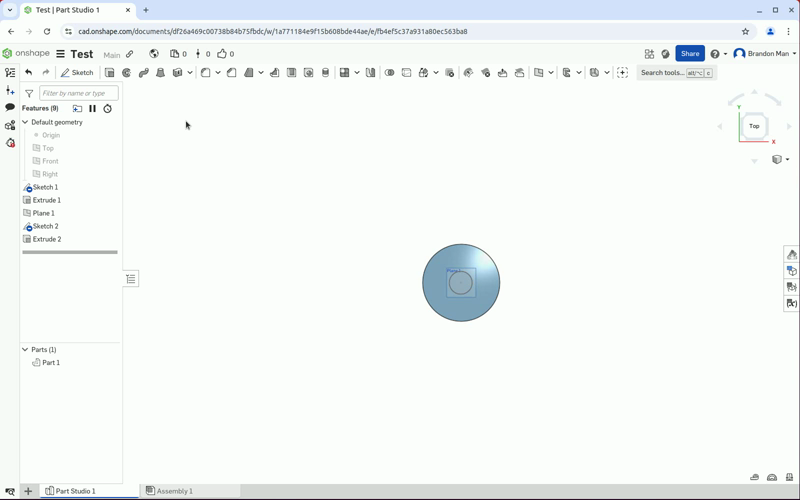
key(shift+h)
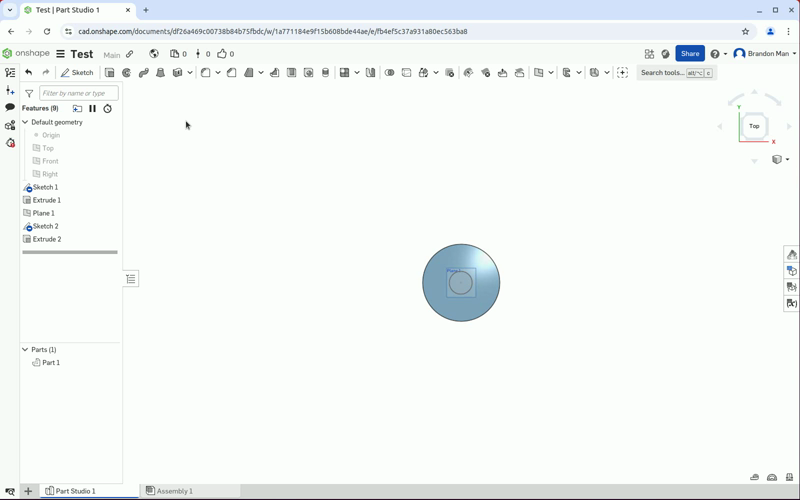
key(shift+7)
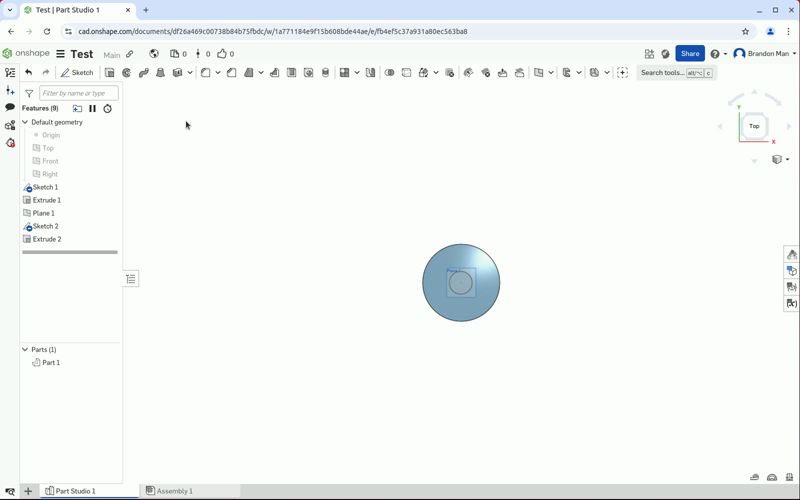
key(up, 3)
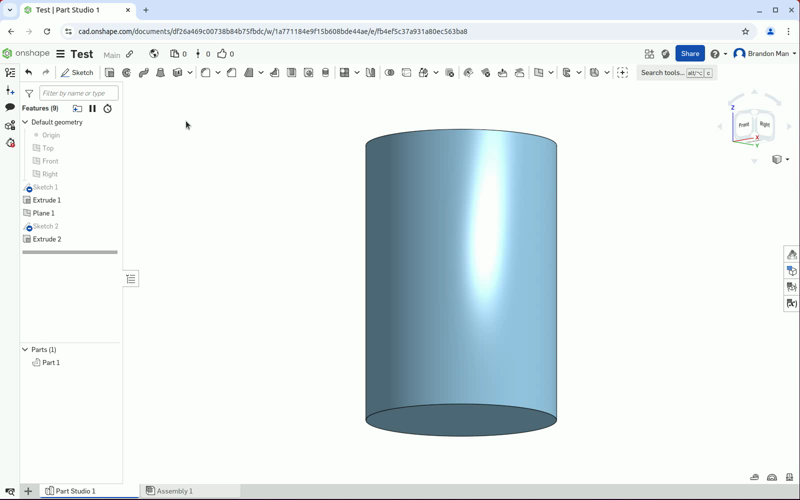
key(left, 3)
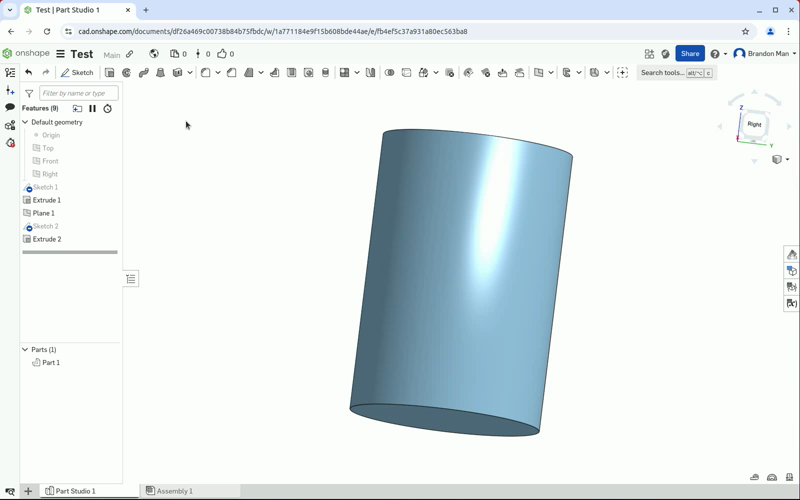
key(right, 3)
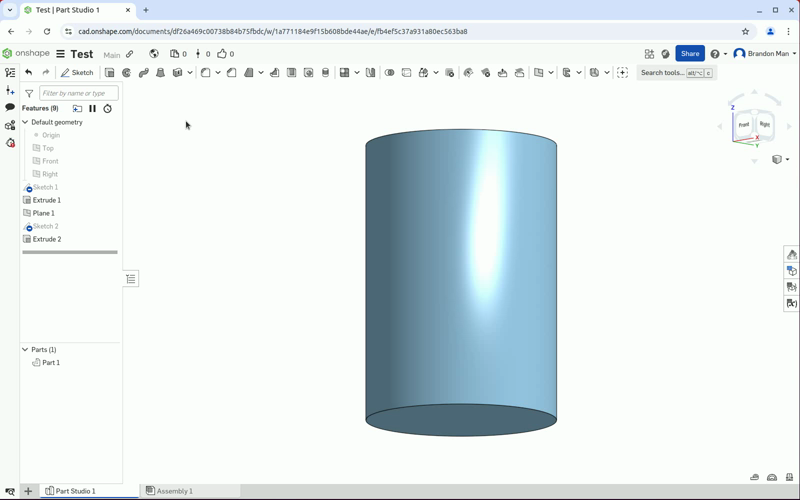
key(down, 3)
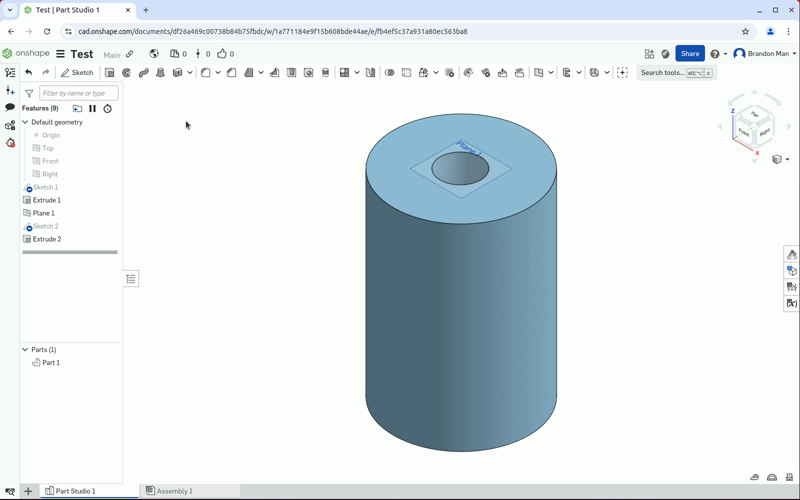
mouse_move(73, 189)
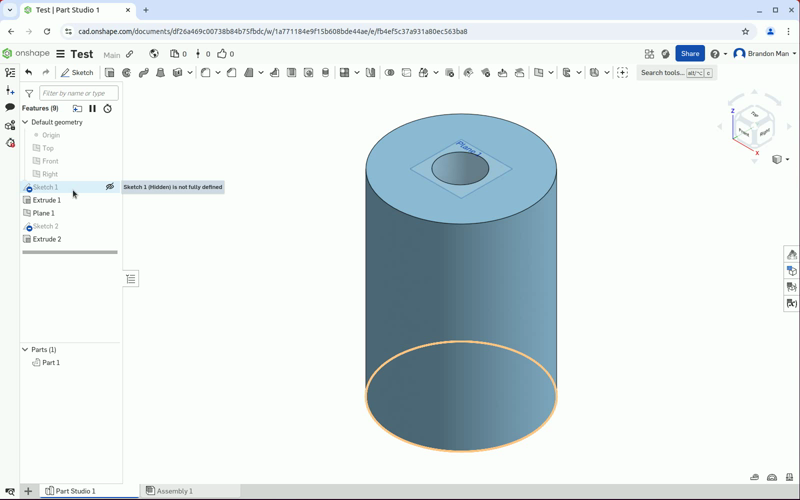
click(73, 189)